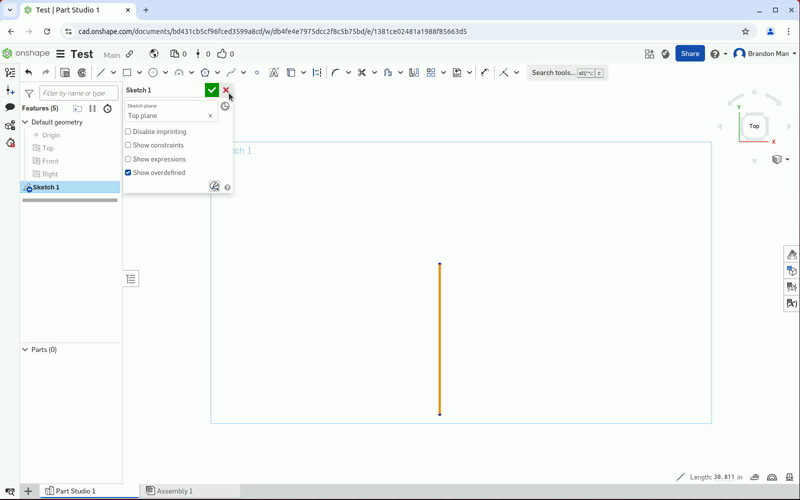
key(shift+h)
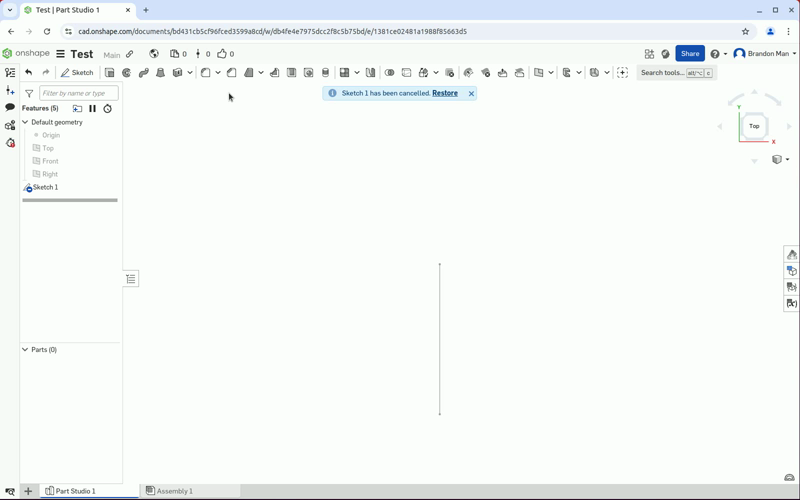
mouse_move(73, 352)
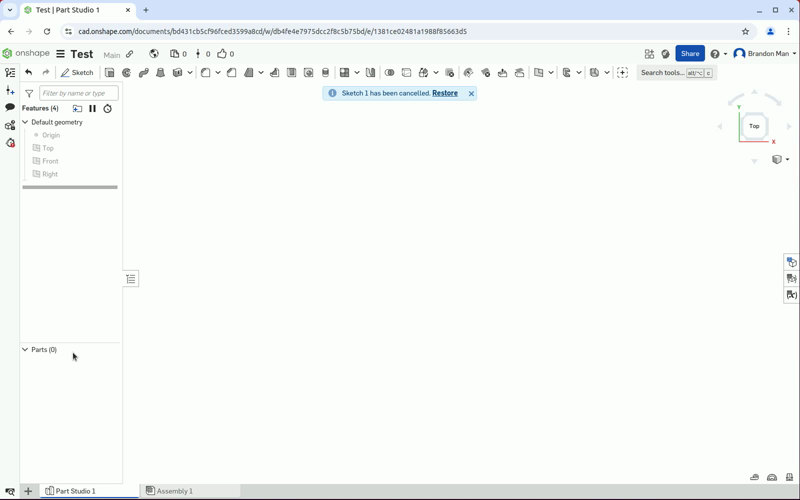
key(y)
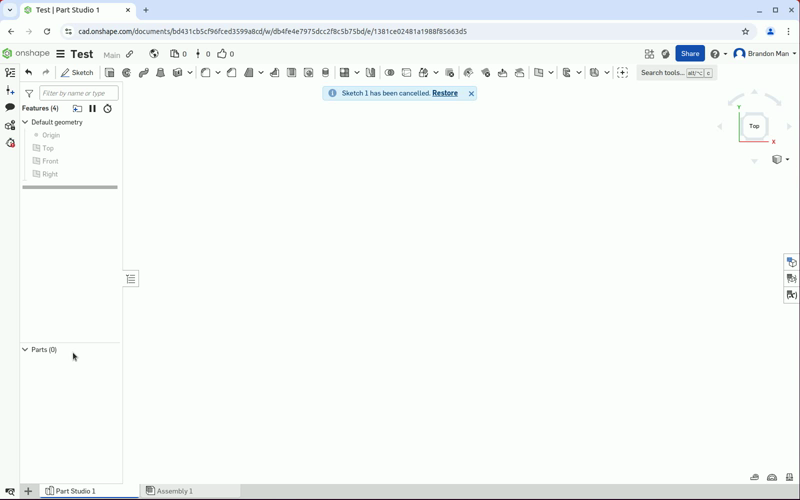
key(shift+p)
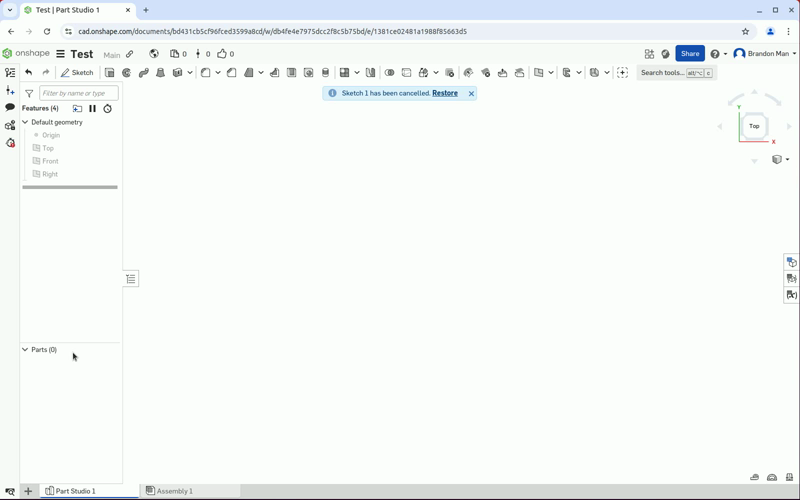
key(space)
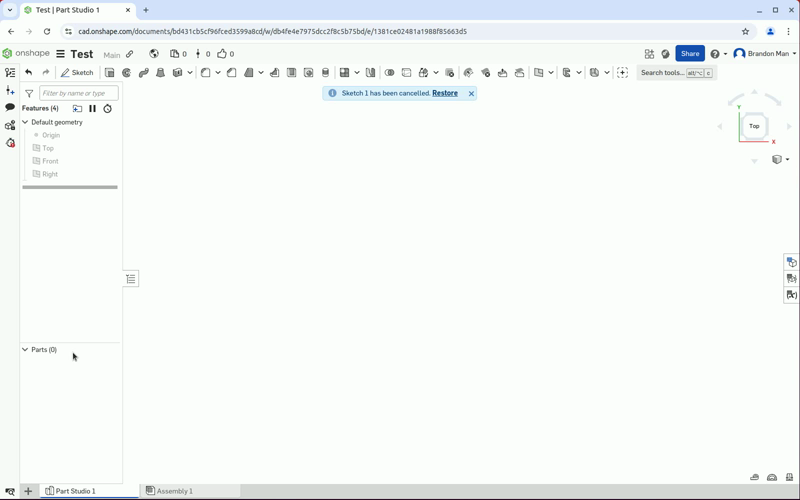
key_down(shift)
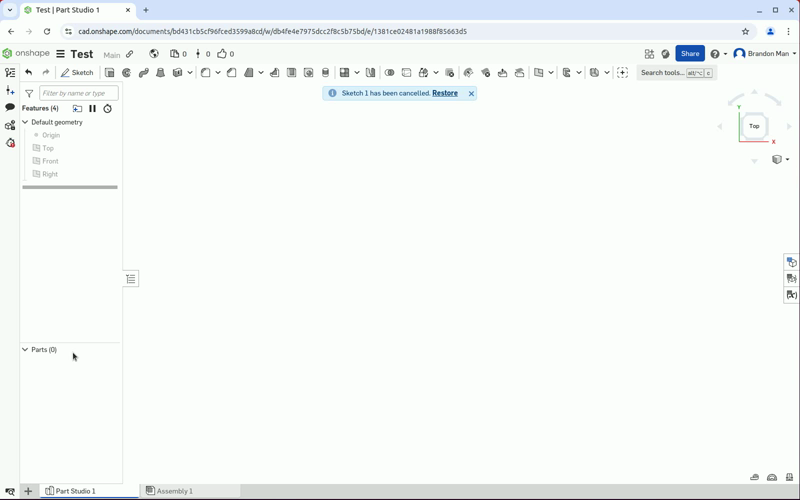
key(up)
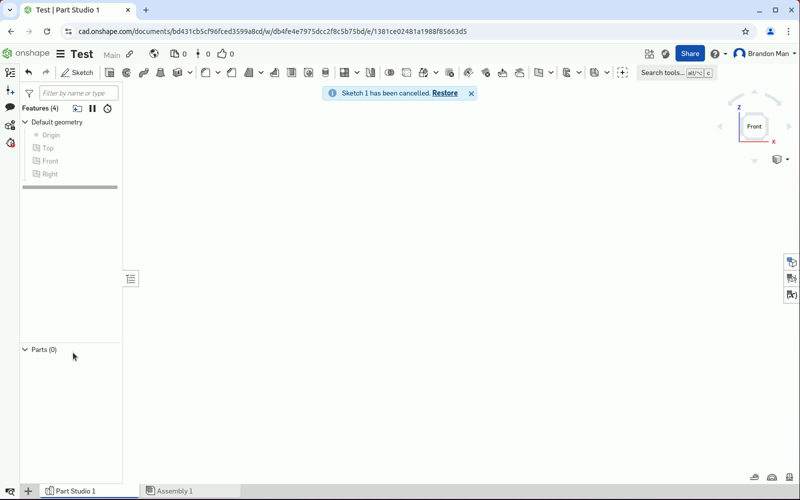
key_up(shift)
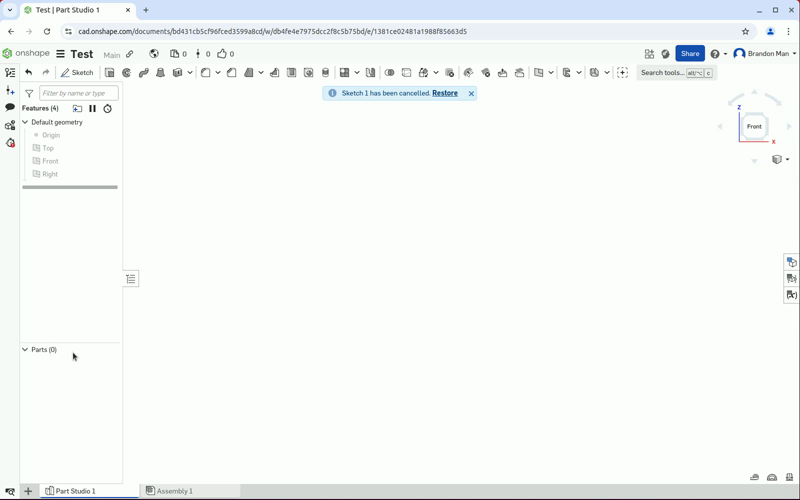
mouse_move(73, 352)
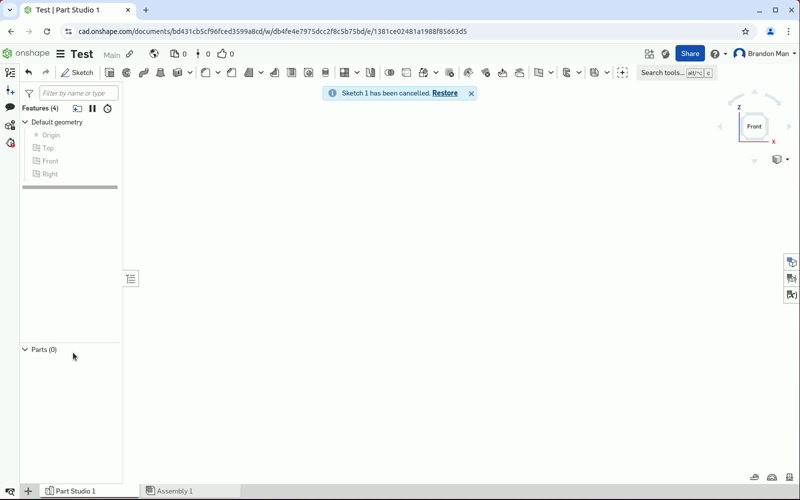
key(shift+y)
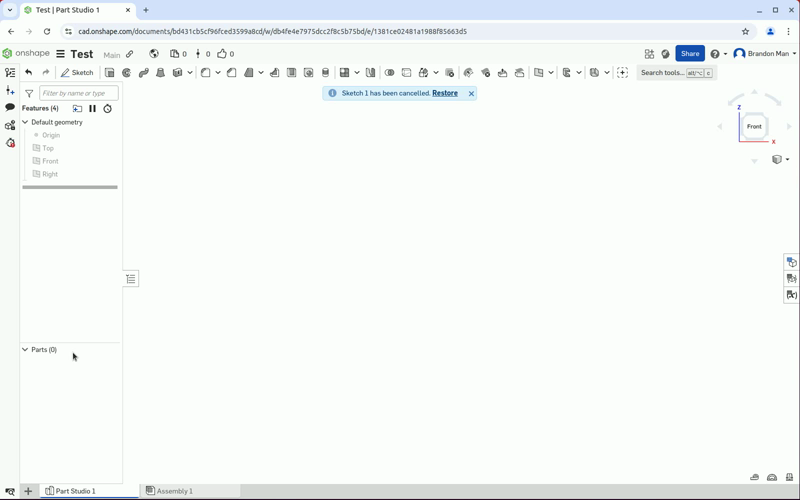
key(shift+s)
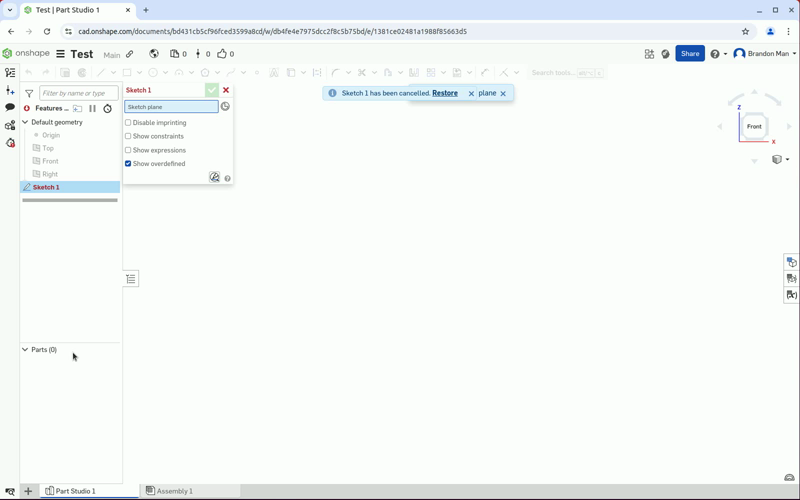
mouse_move(73, 163)
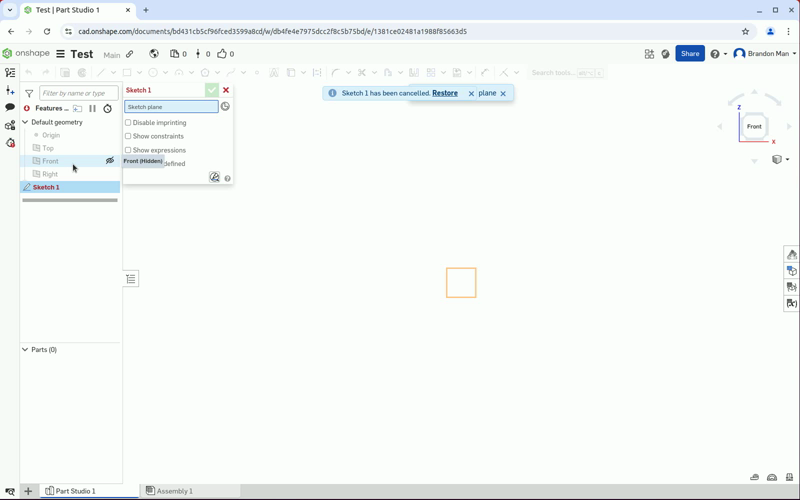
click(73, 163)
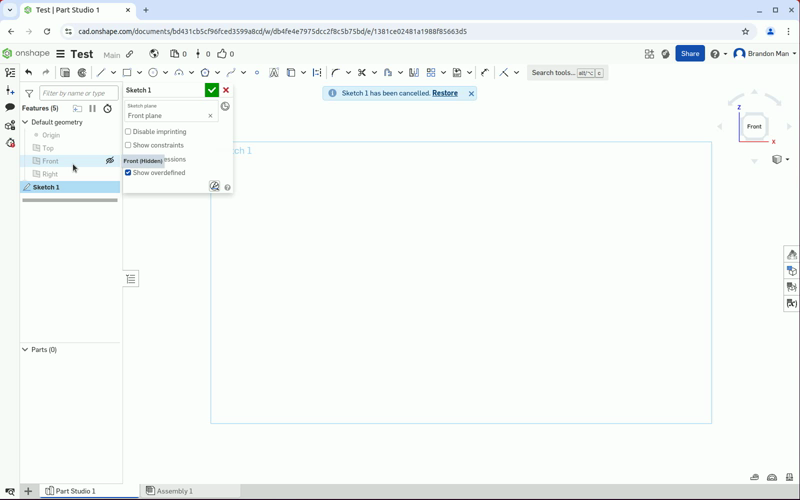
mouse_move(73, 352)
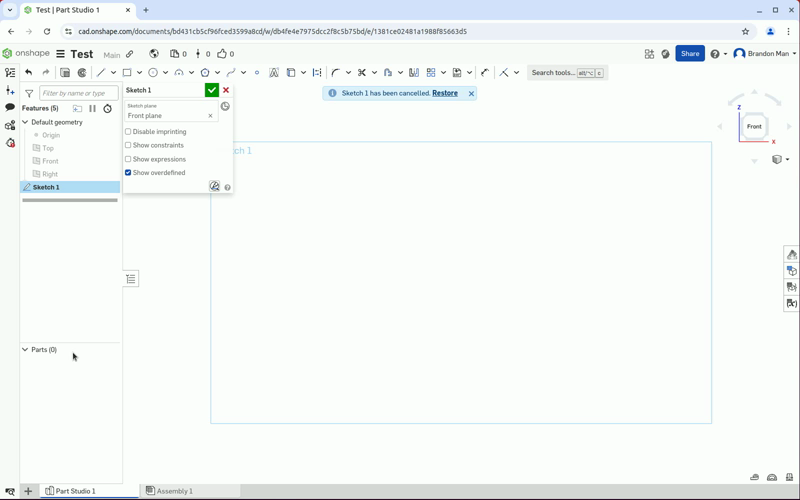
key(y)
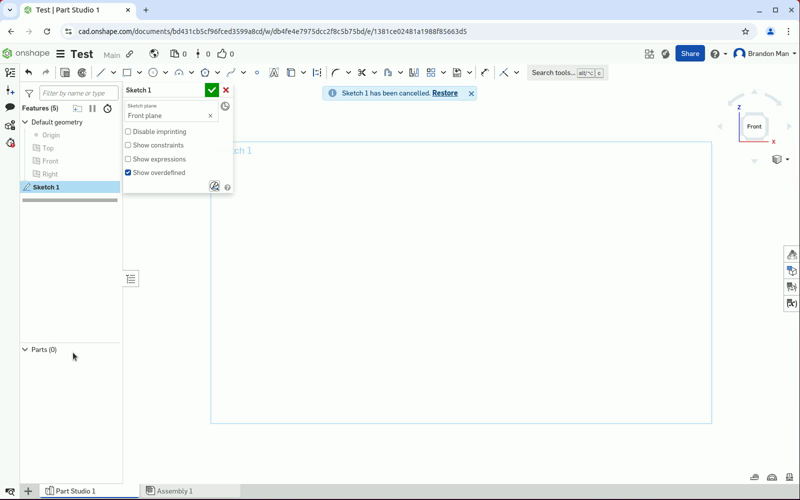
key(c)
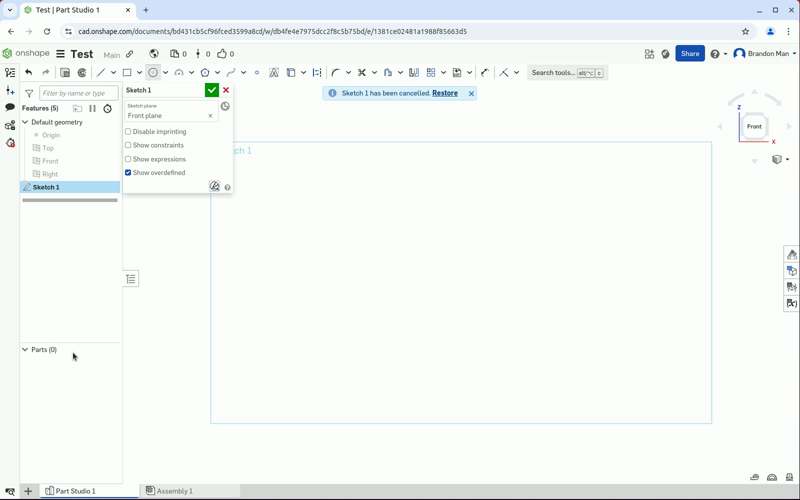
key_down(shift)
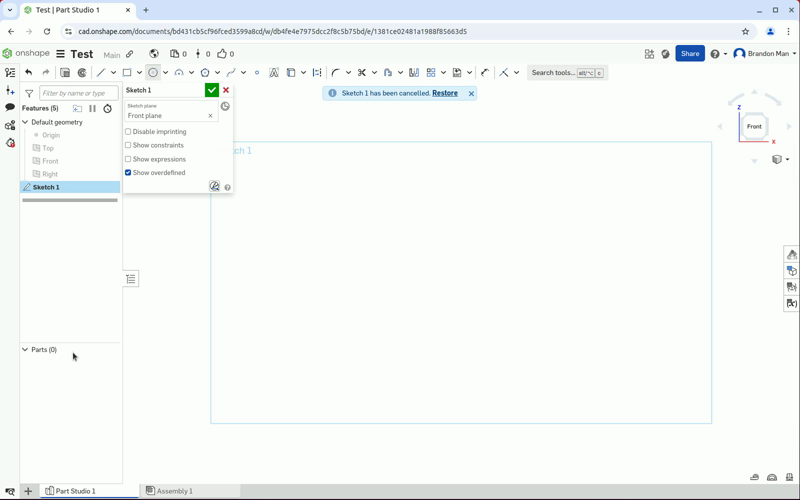
mouse_move(375, 257)
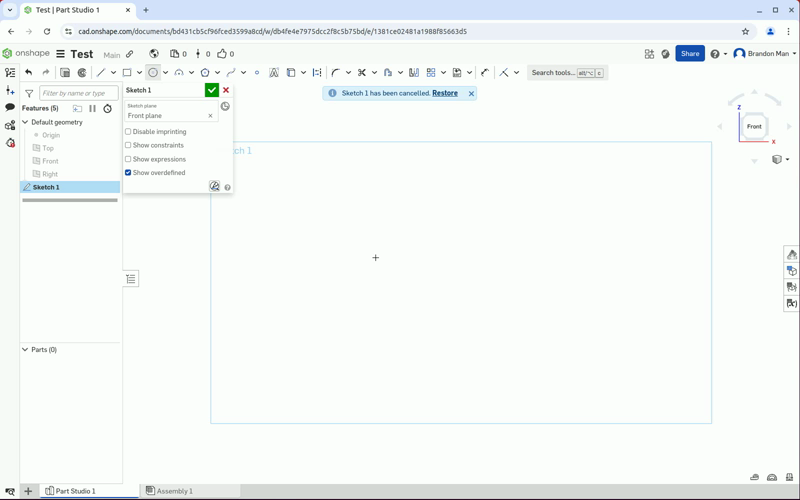
click(375, 257)
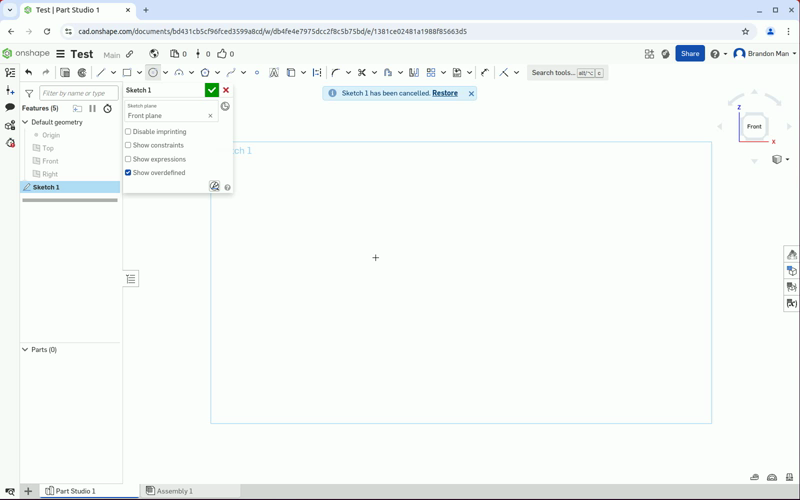
key_up(shift)
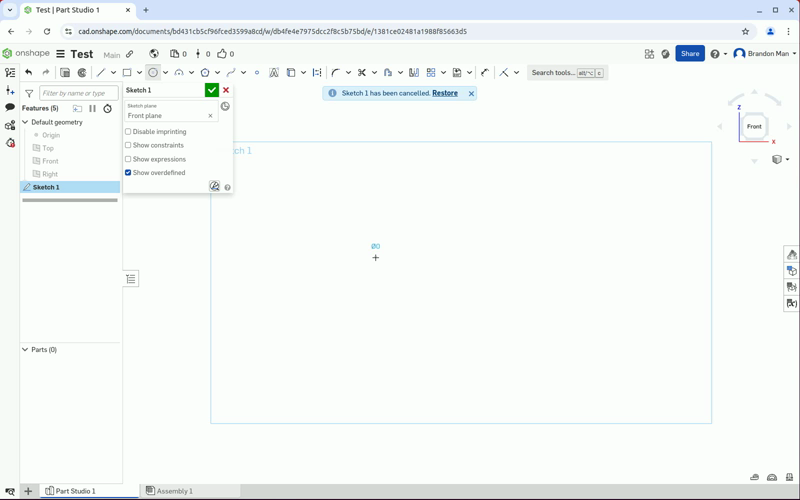
mouse_move(394, 257)
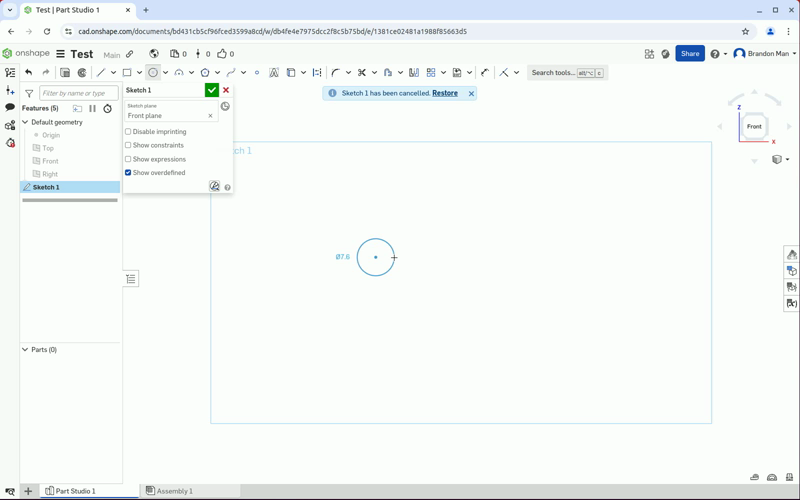
click(394, 257)
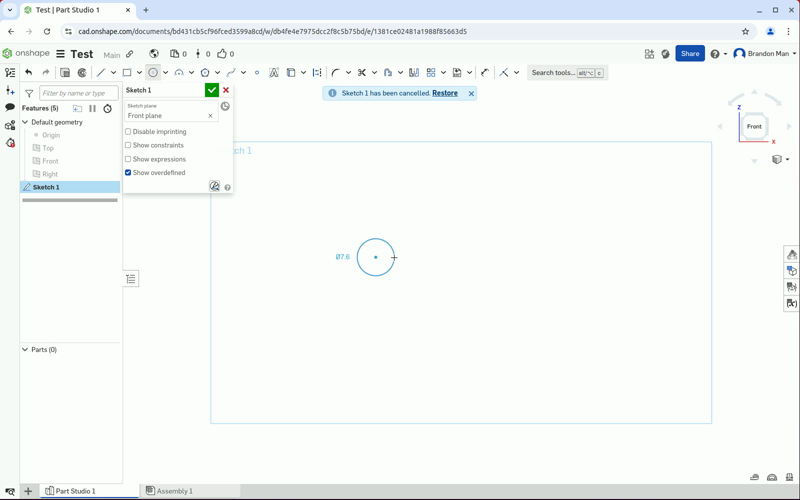
key(esc)
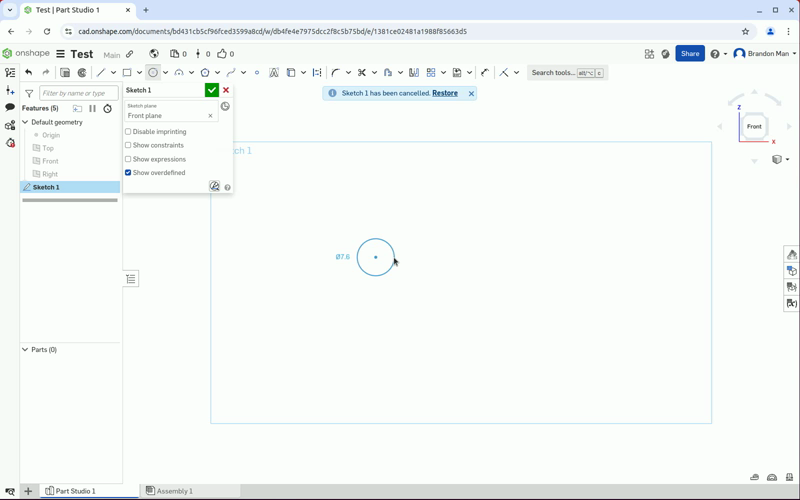
mouse_move(380, 263)
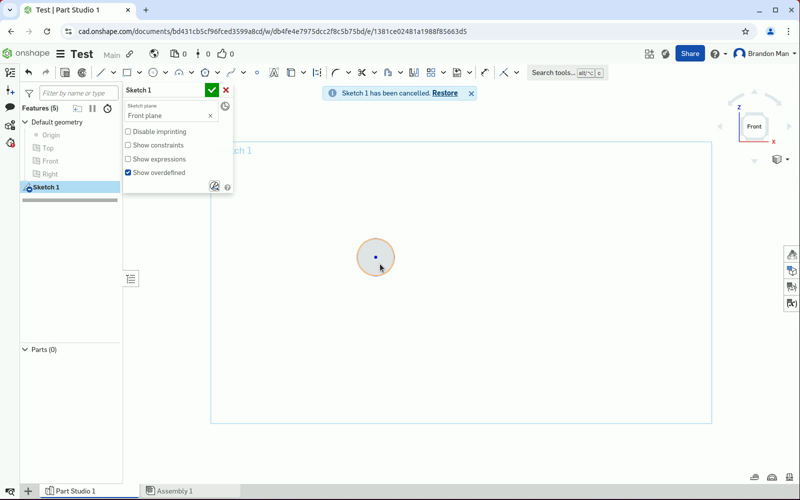
scroll(6)
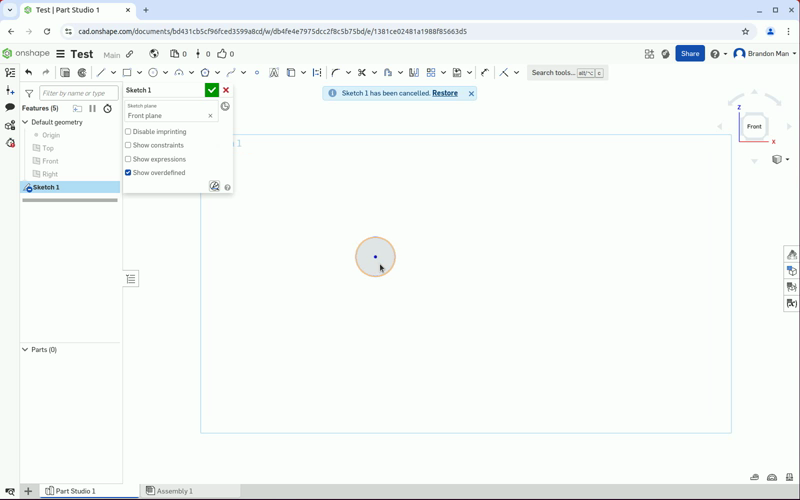
scroll(6)
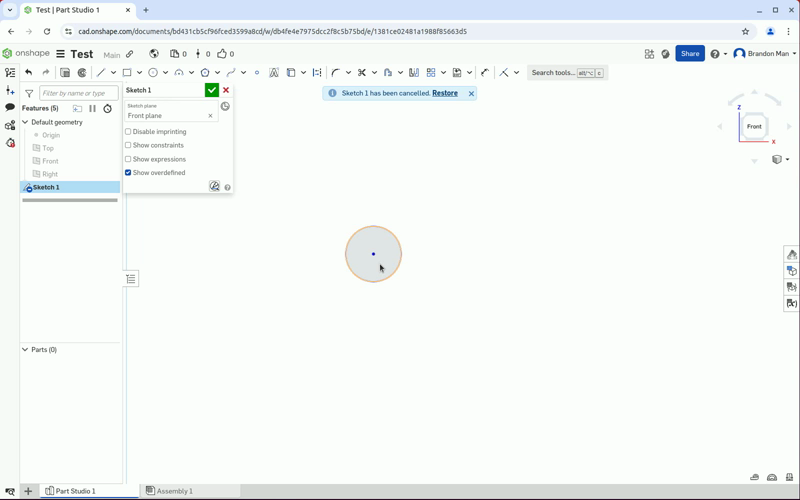
scroll(6)
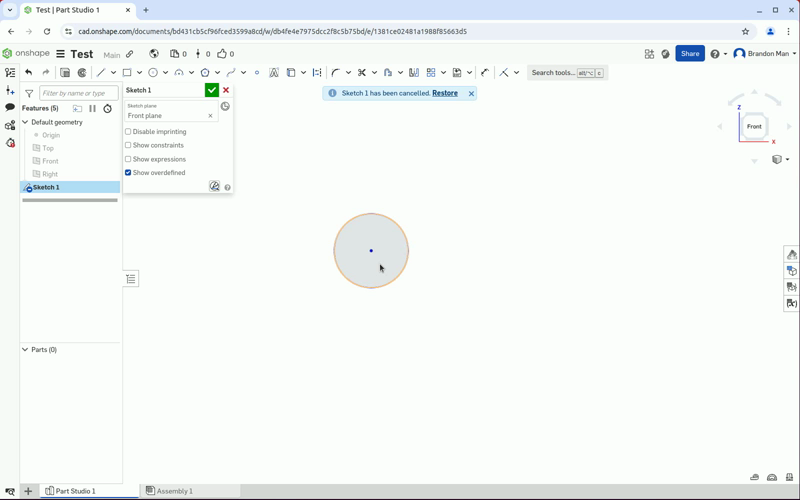
scroll(6)
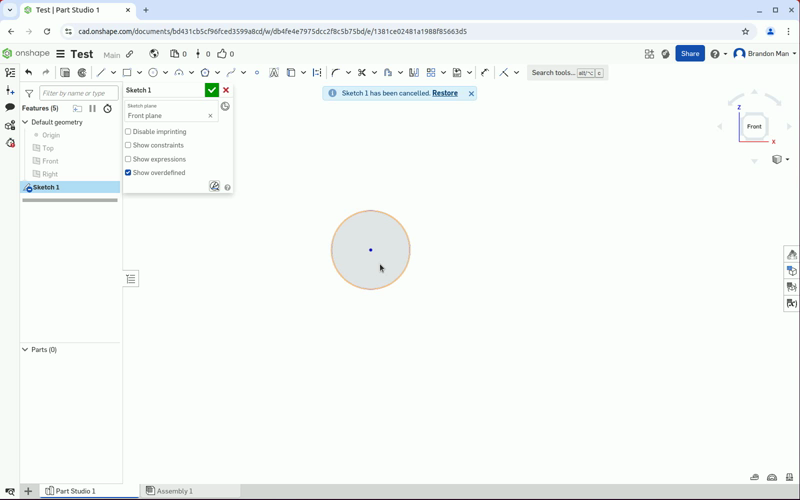
scroll(6)
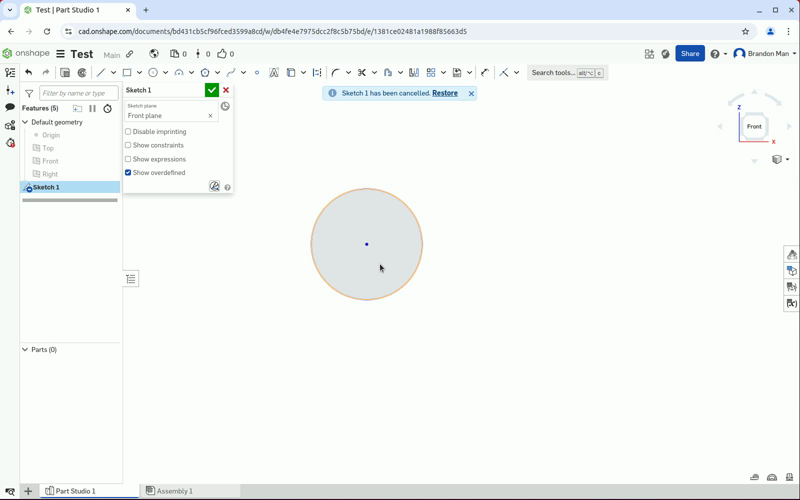
scroll(6)
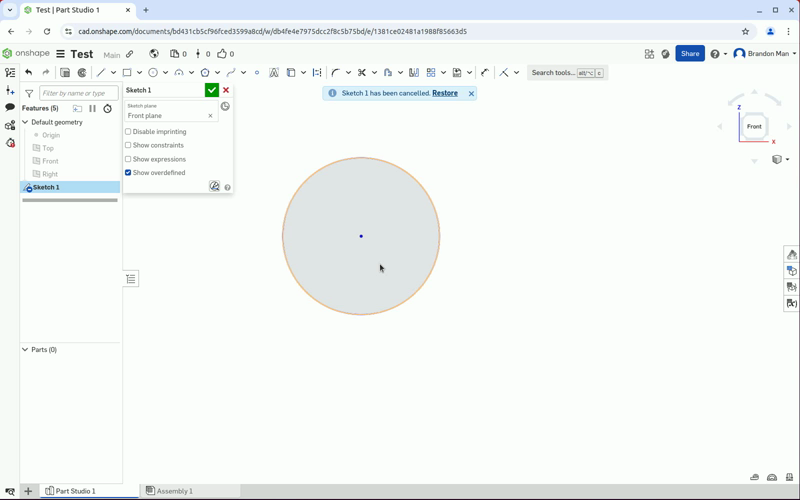
scroll(6)
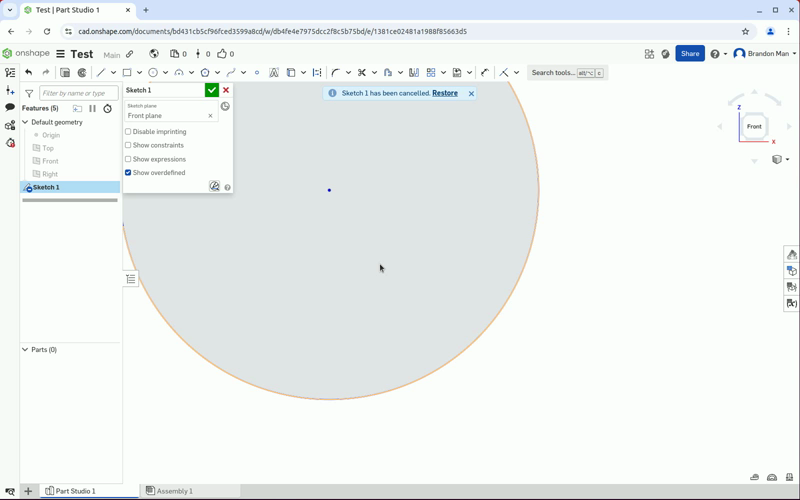
click(380, 263)
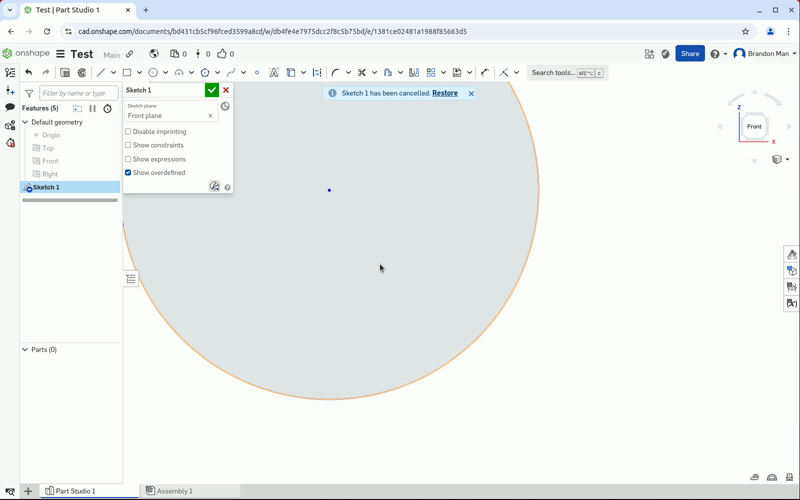
scroll(-6)
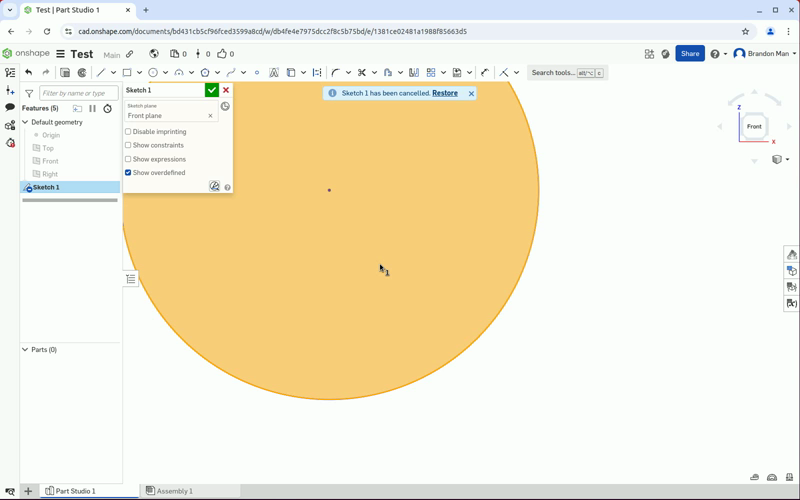
scroll(-6)
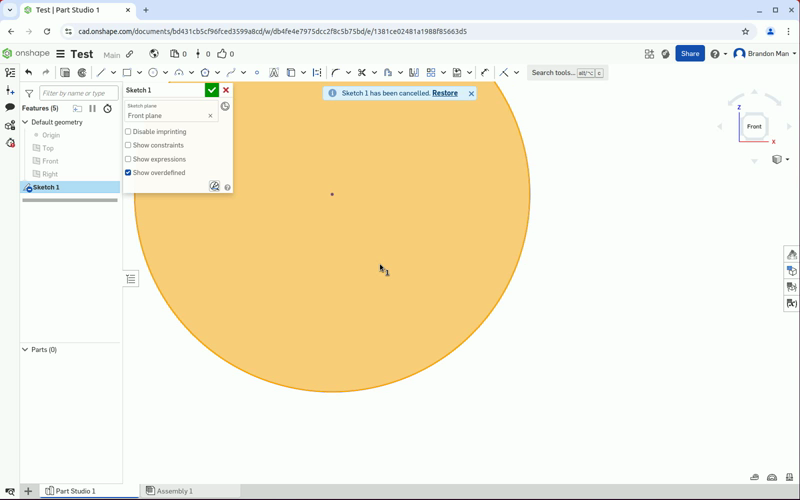
scroll(-6)
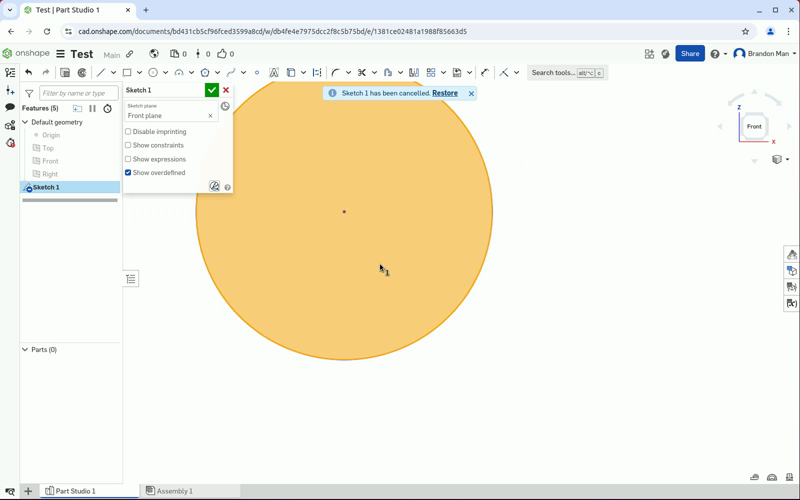
scroll(-6)
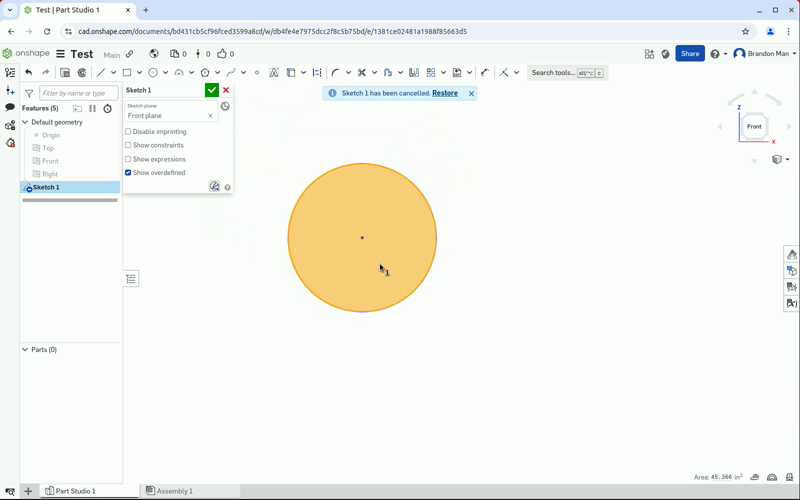
scroll(-6)
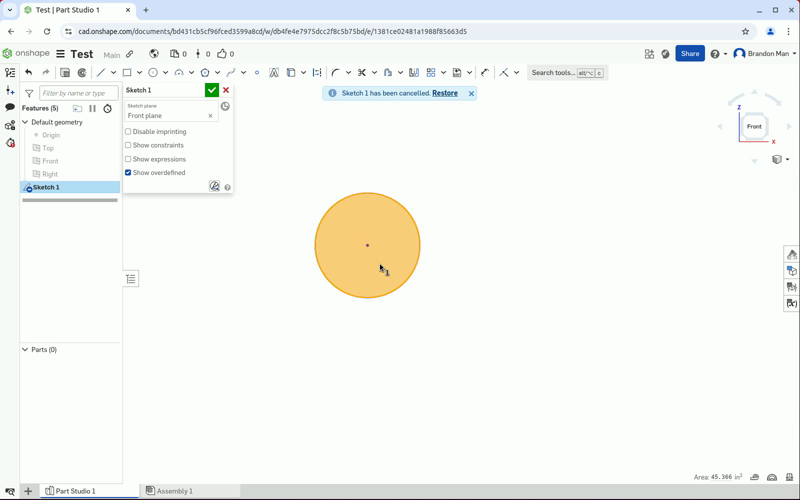
scroll(-6)
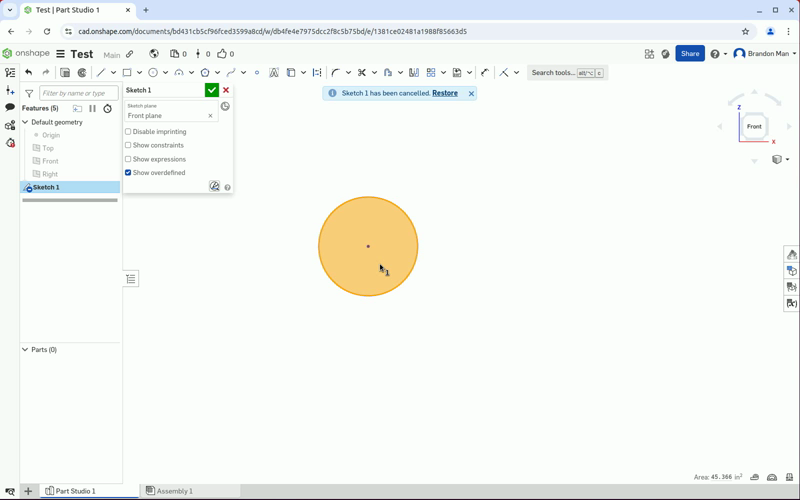
scroll(-6)
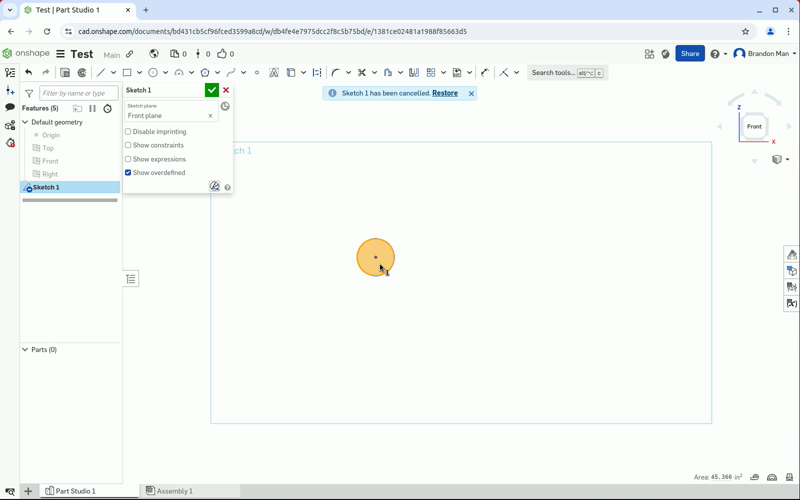
mouse_move(73, 352)
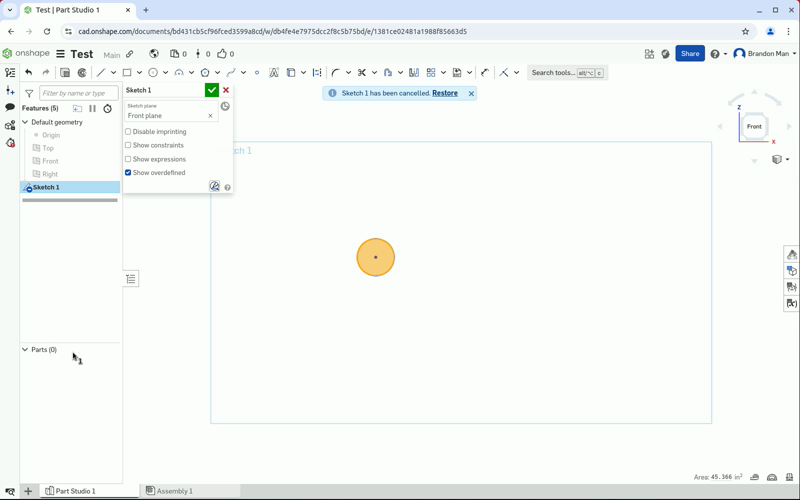
key(shift+y)
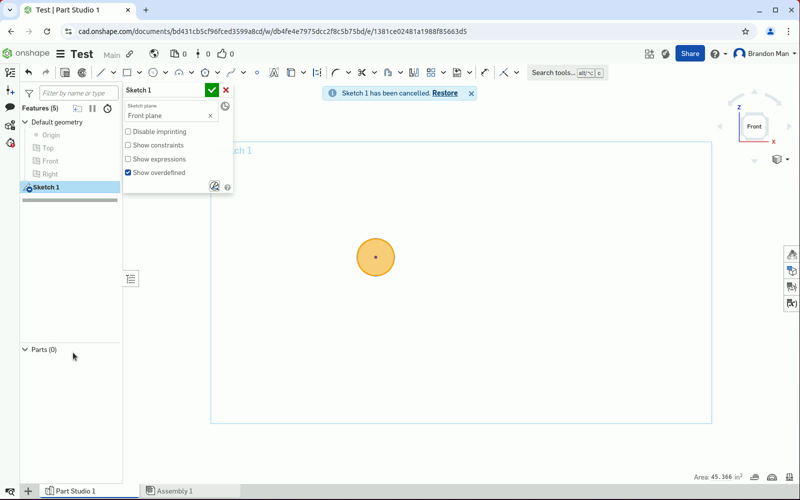
key(shift+e)
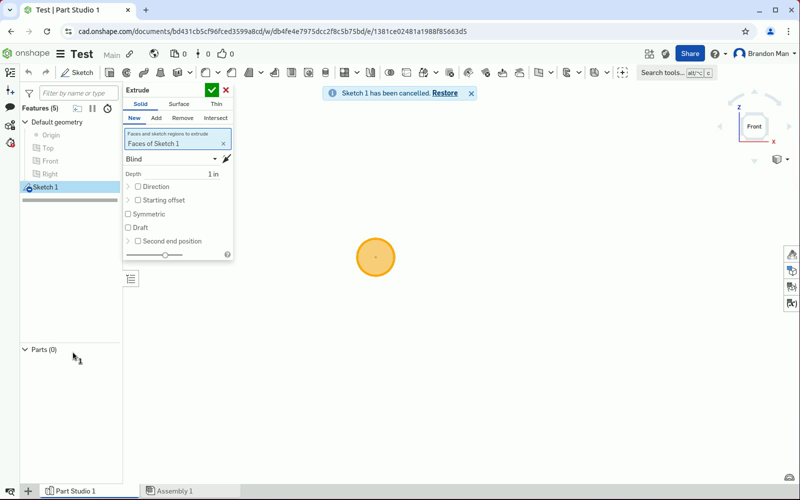
mouse_move(143, 106)
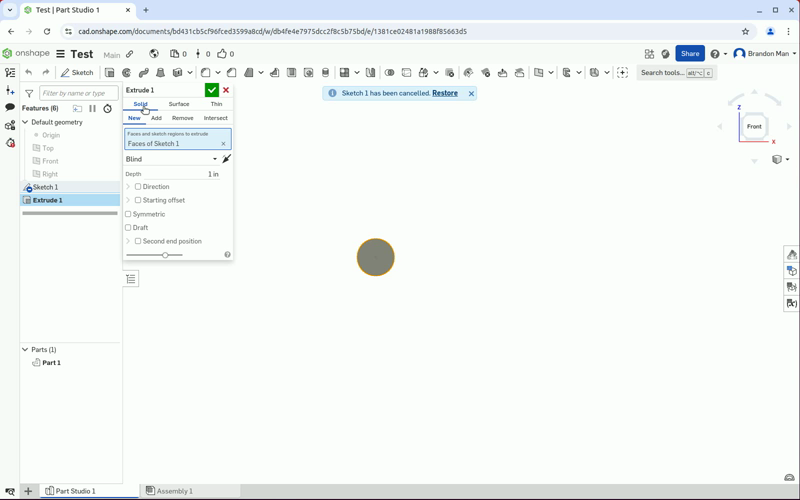
click(143, 106)
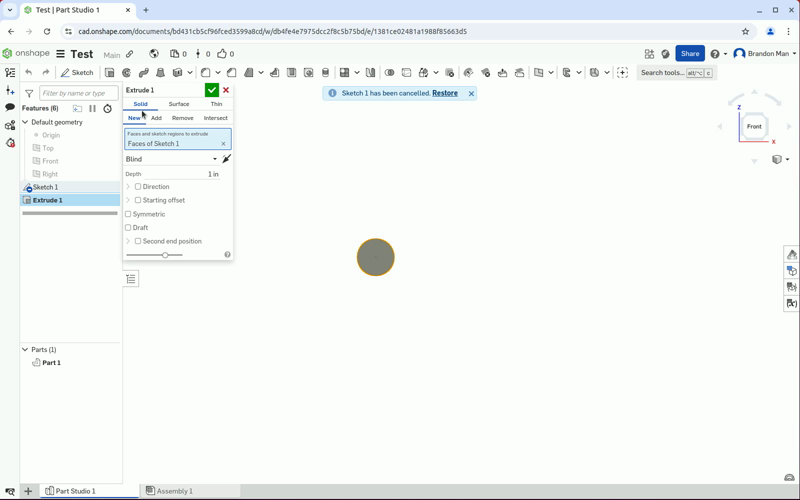
mouse_move(137, 120)
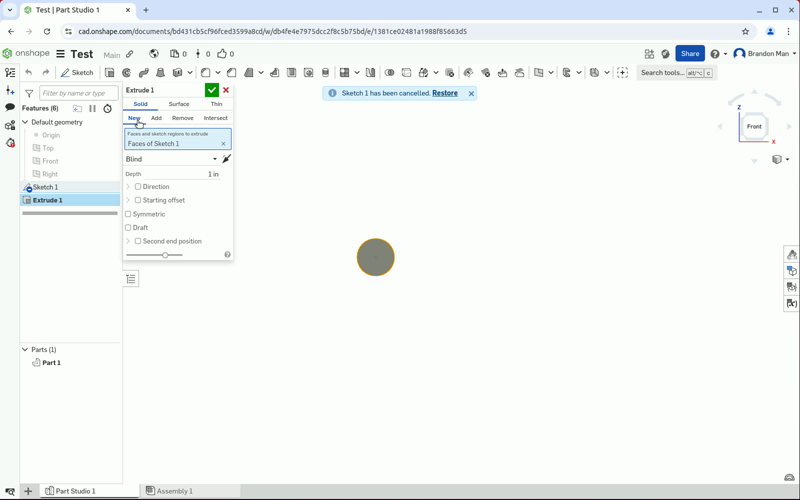
click(137, 120)
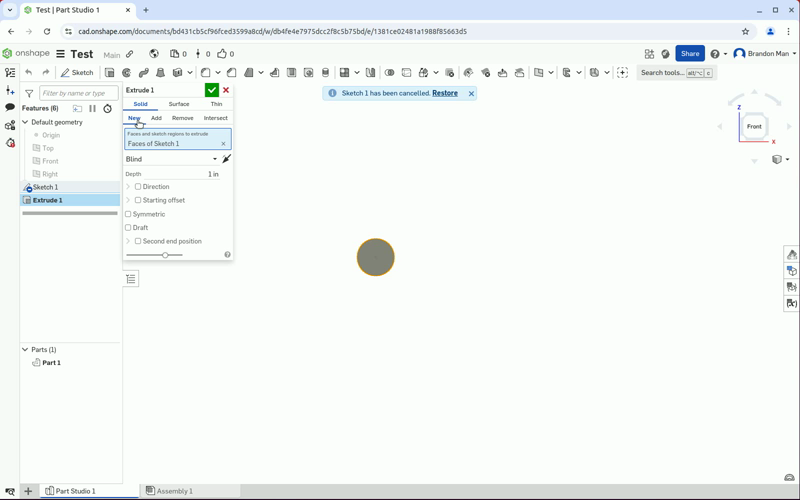
key(tab, 4)
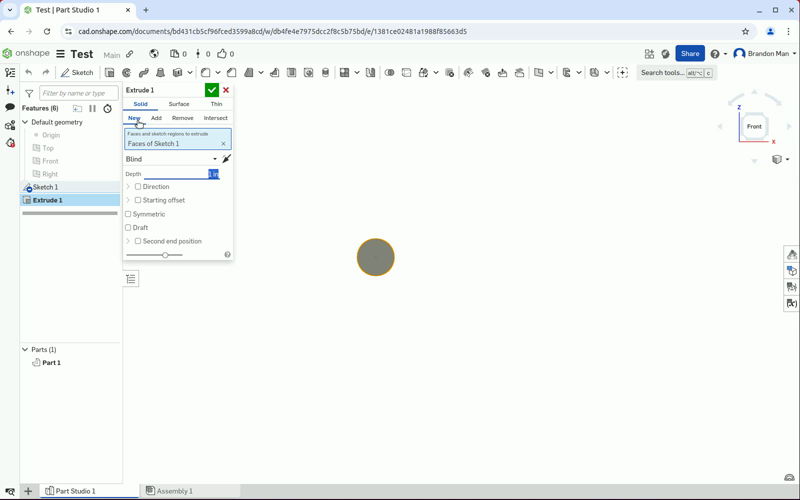
text(1.204)
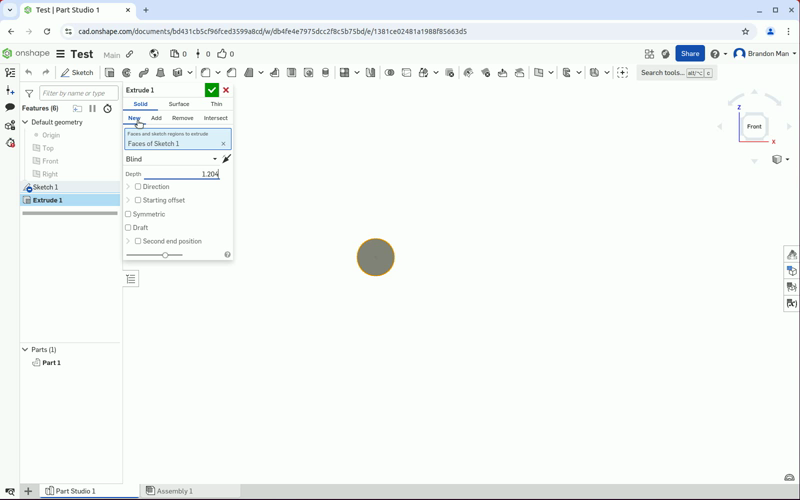
key(enter)
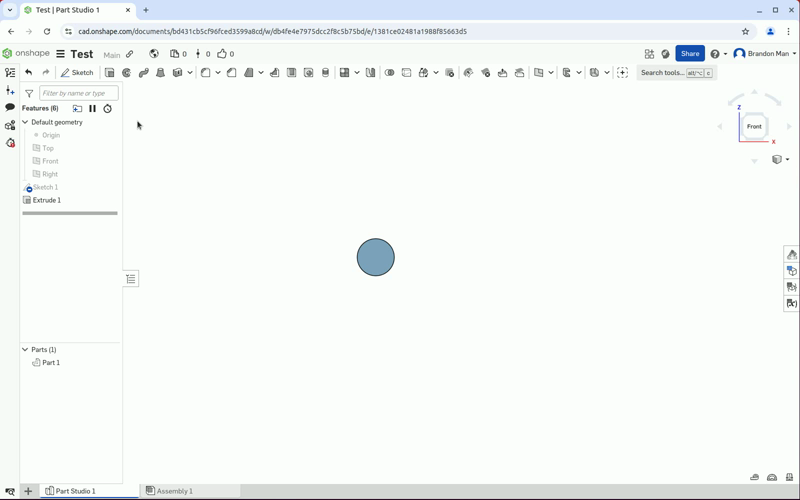
key(shift+h)
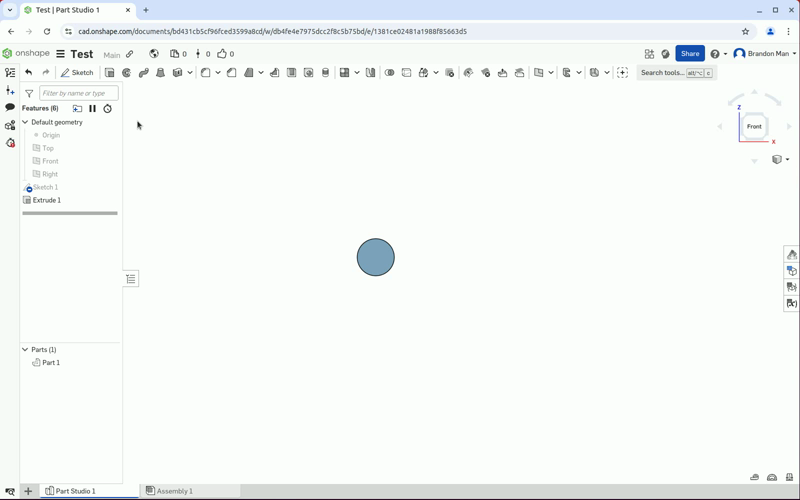
key(shift+h)
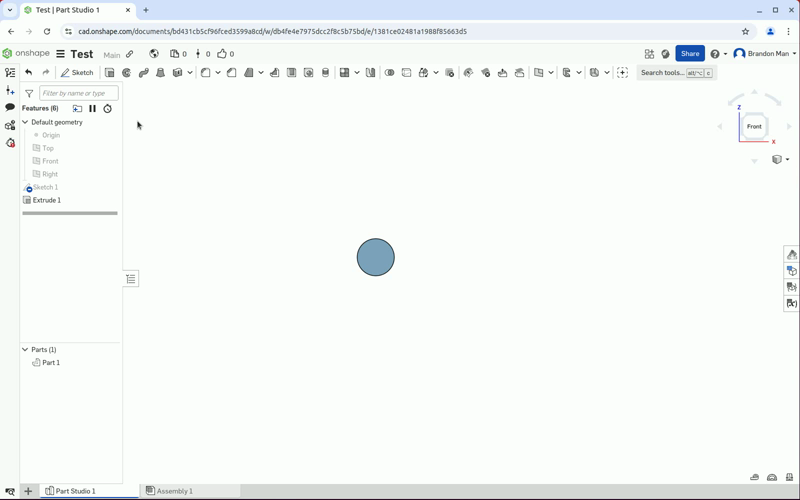
mouse_move(73, 189)
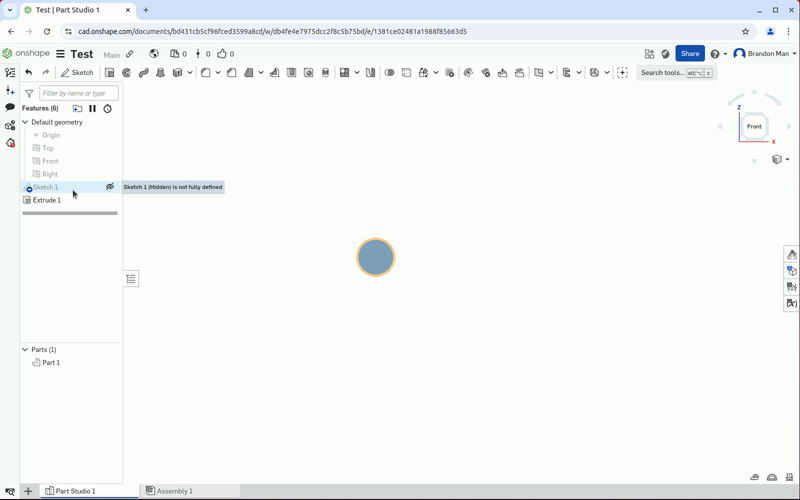
click(73, 189)
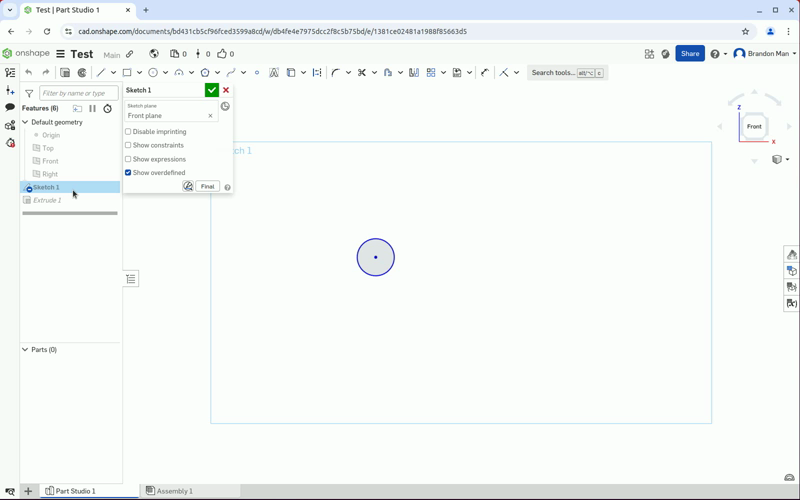
mouse_move(229, 92)
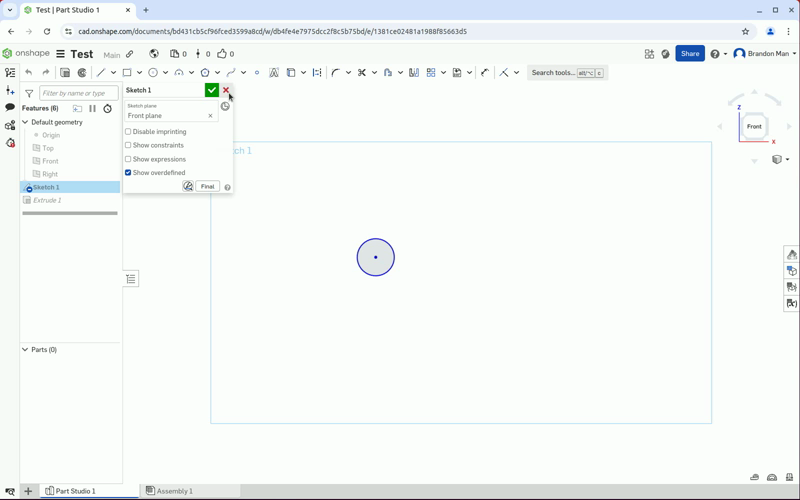
click(229, 92)
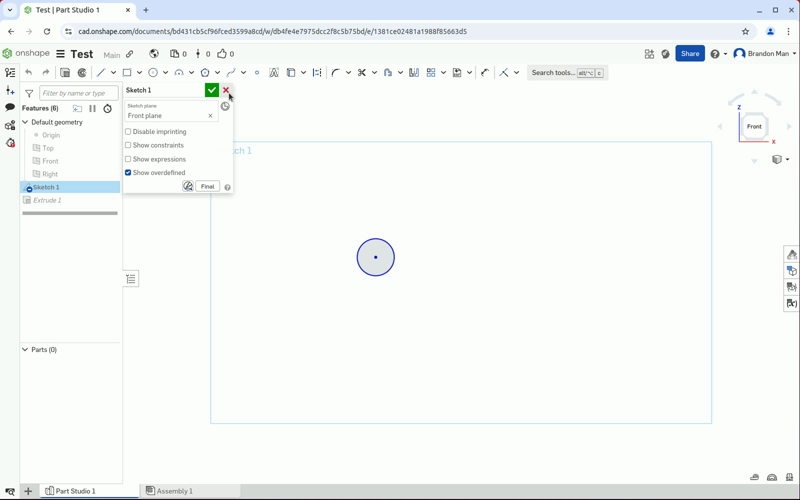
key(shift+s)
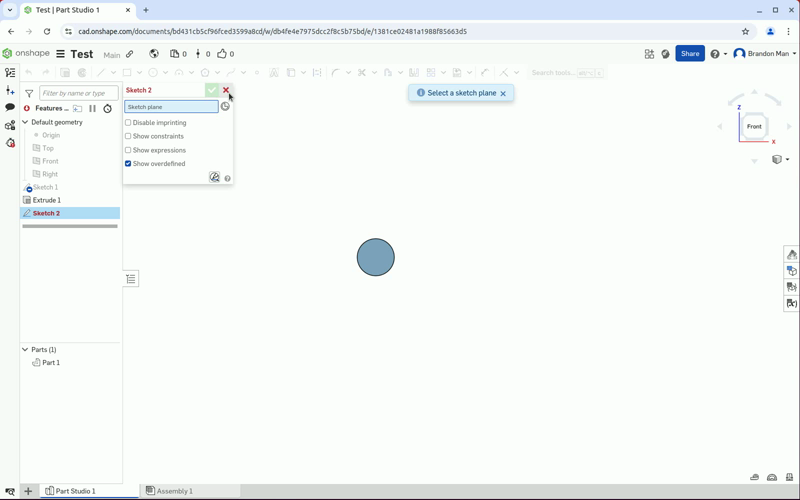
mouse_move(73, 163)
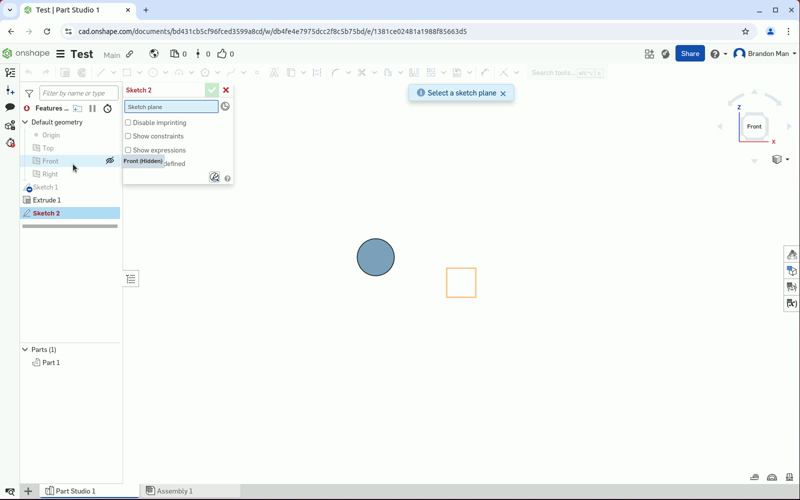
click(73, 163)
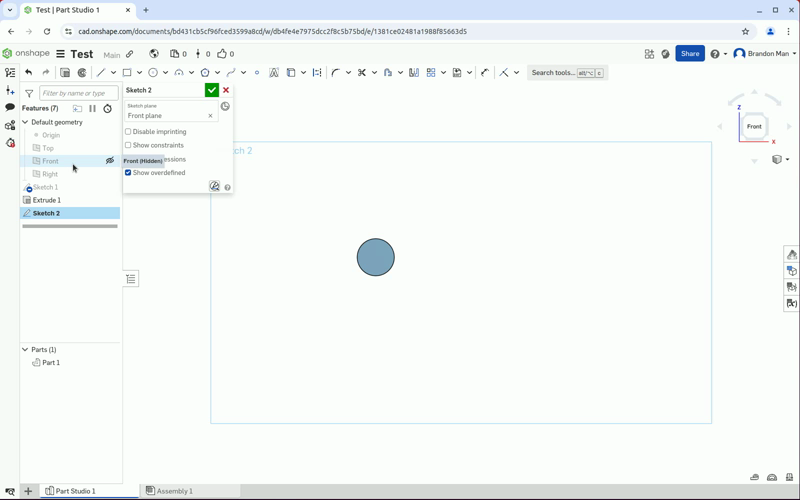
mouse_move(73, 352)
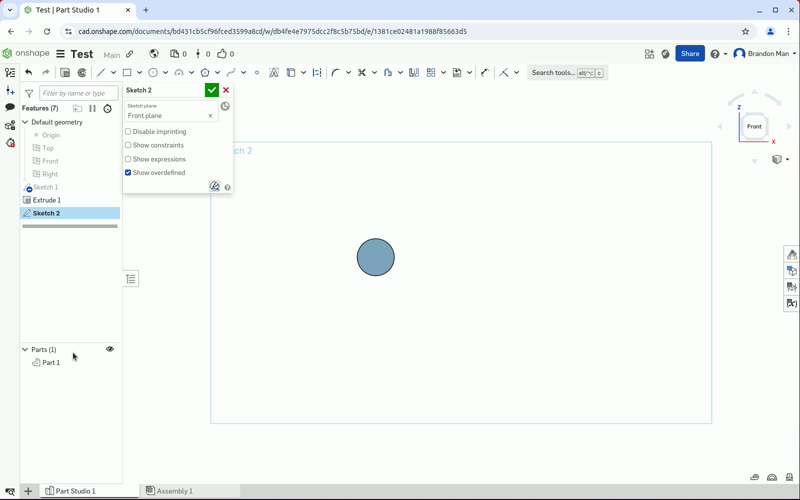
key(y)
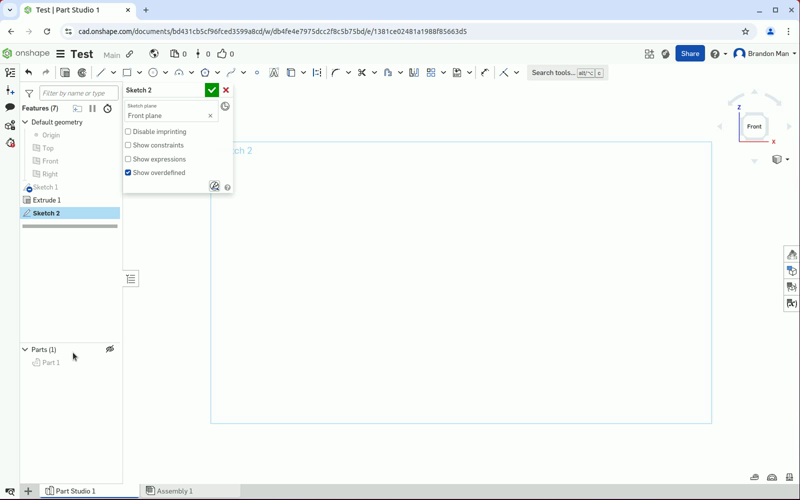
key(c)
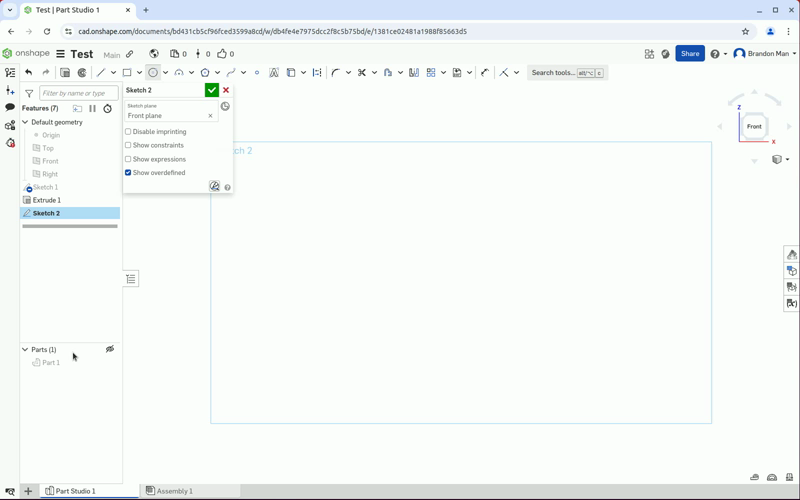
key_down(shift)
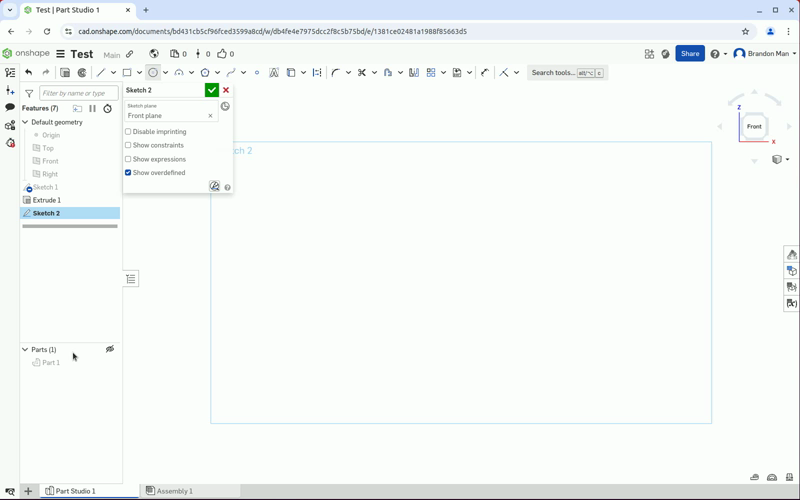
mouse_move(375, 257)
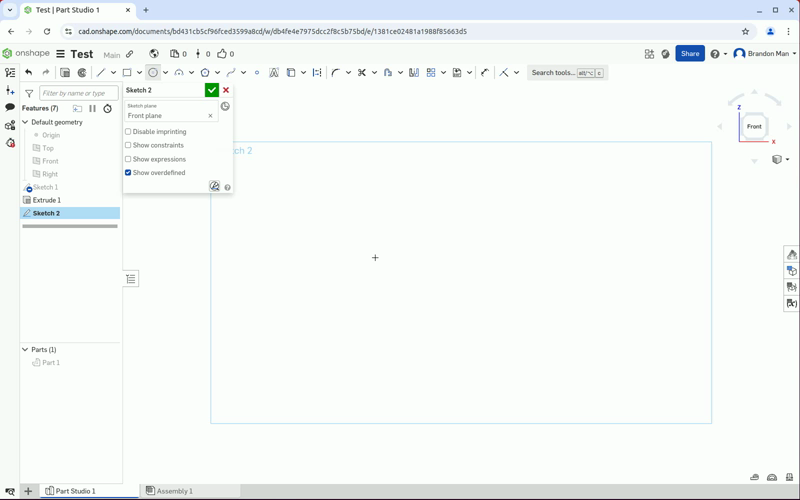
click(375, 257)
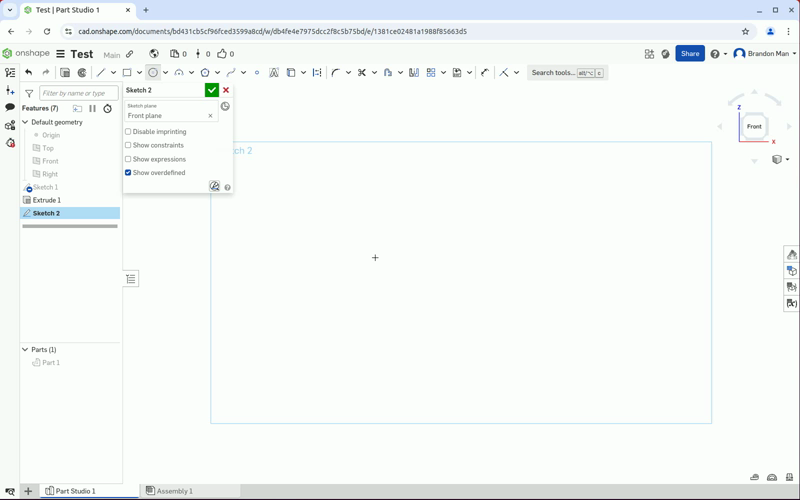
key_up(shift)
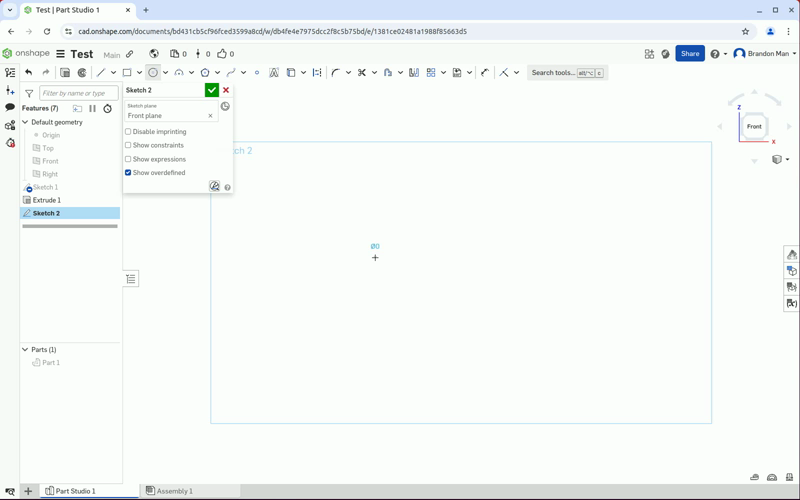
mouse_move(402, 257)
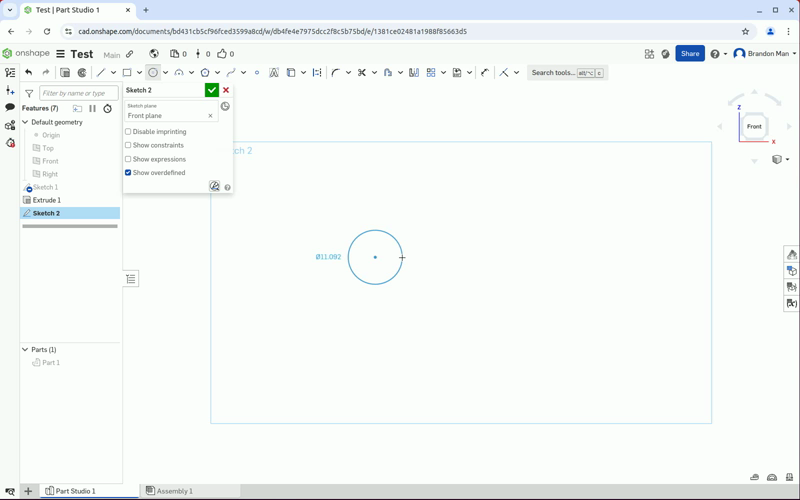
click(402, 257)
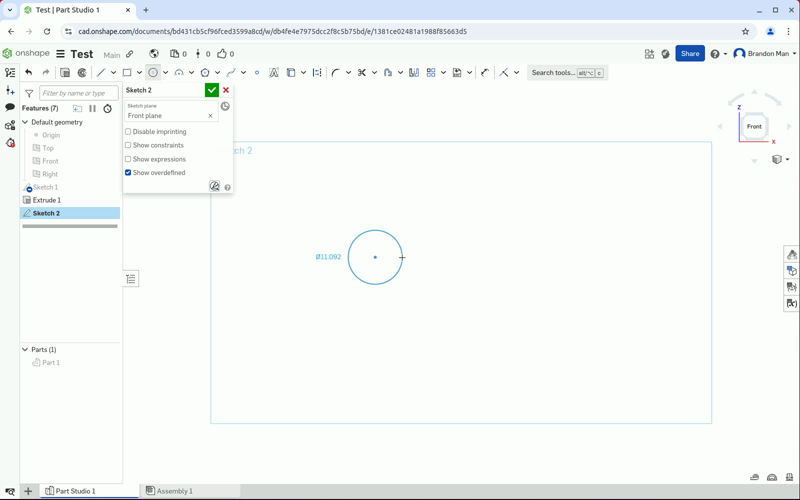
key(esc)
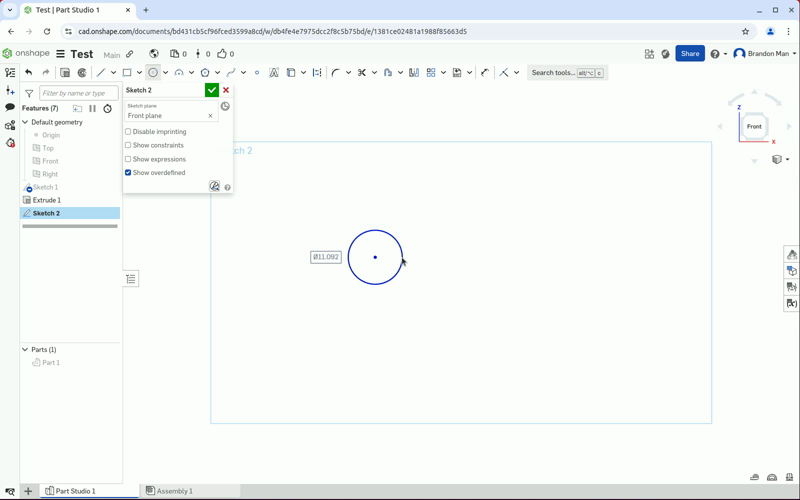
key(c)
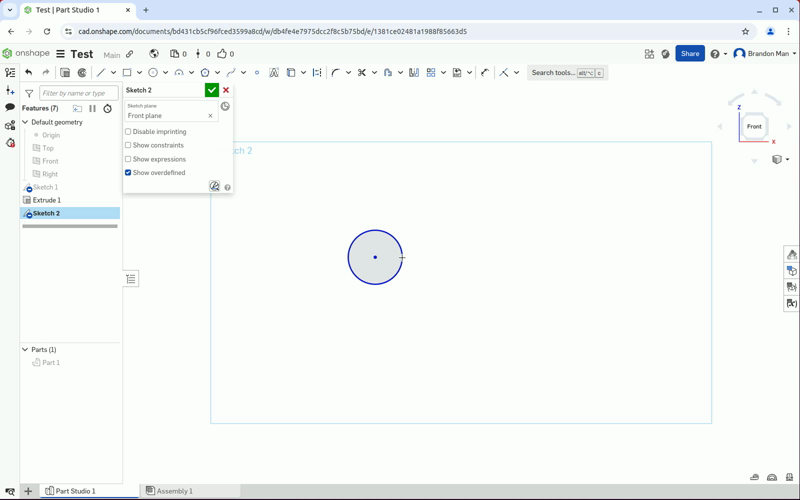
key_down(shift)
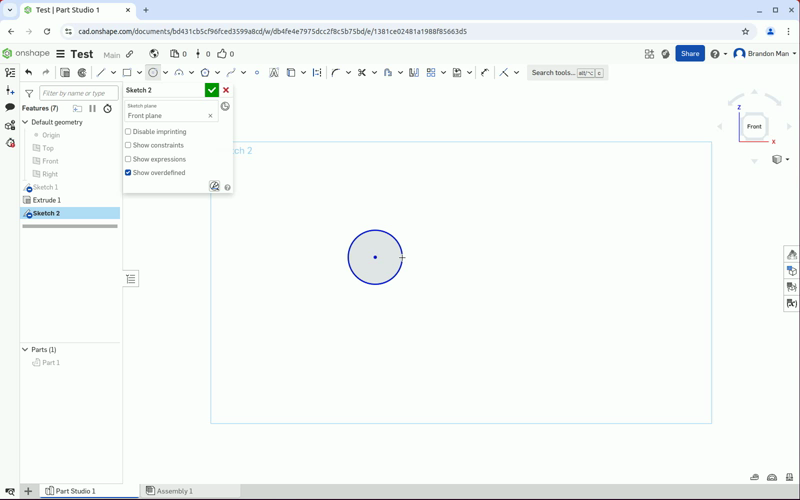
mouse_move(375, 257)
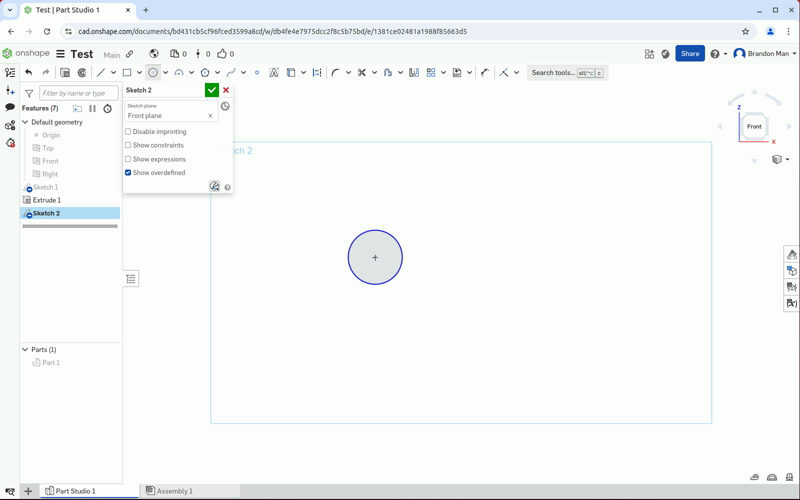
click(375, 257)
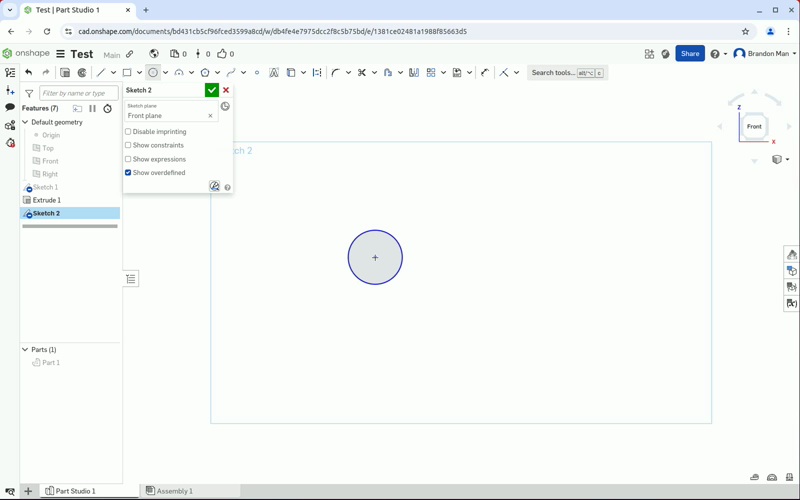
key_up(shift)
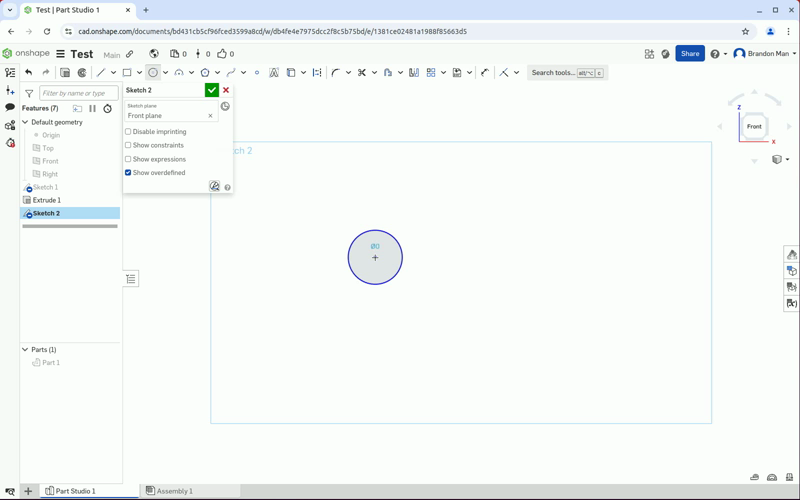
mouse_move(392, 257)
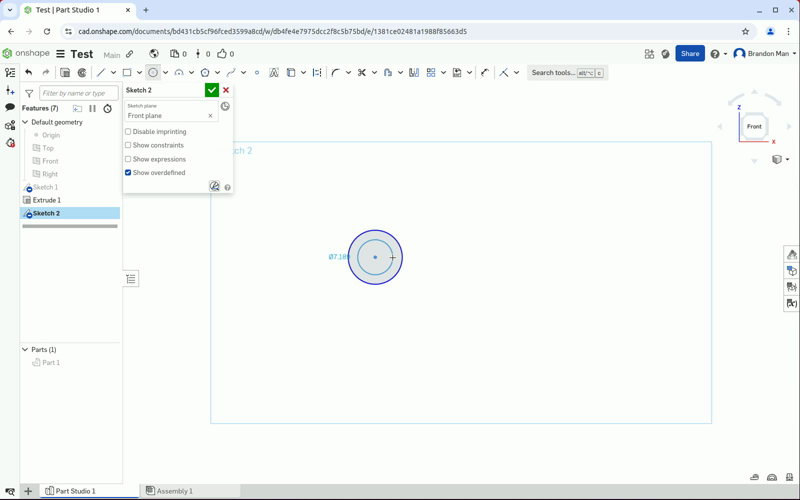
click(392, 257)
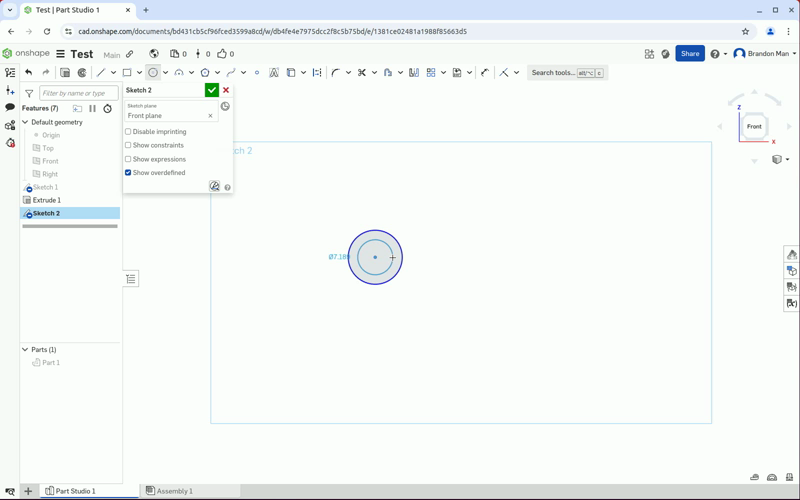
key(esc)
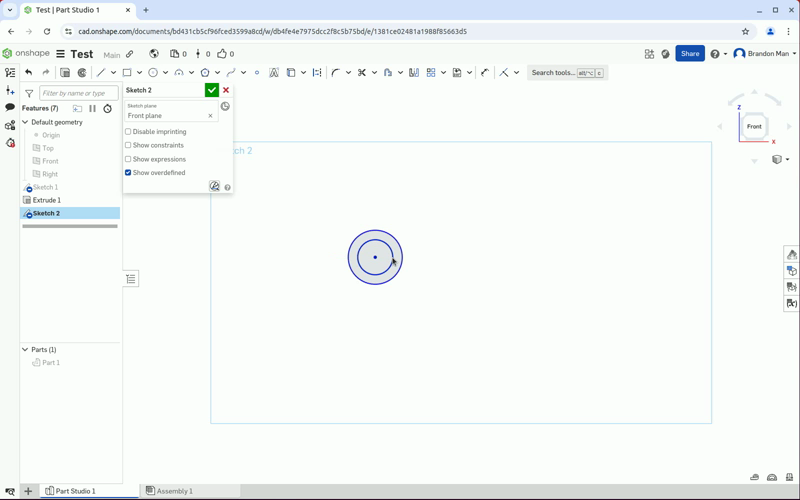
mouse_move(359, 242)
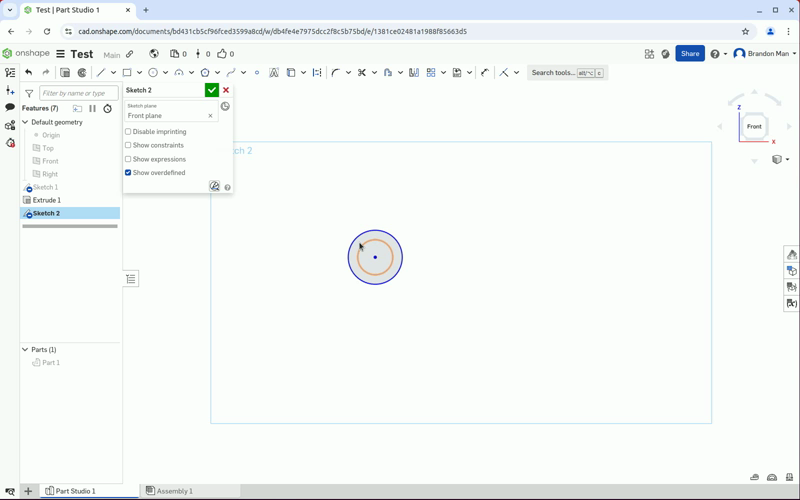
scroll(6)
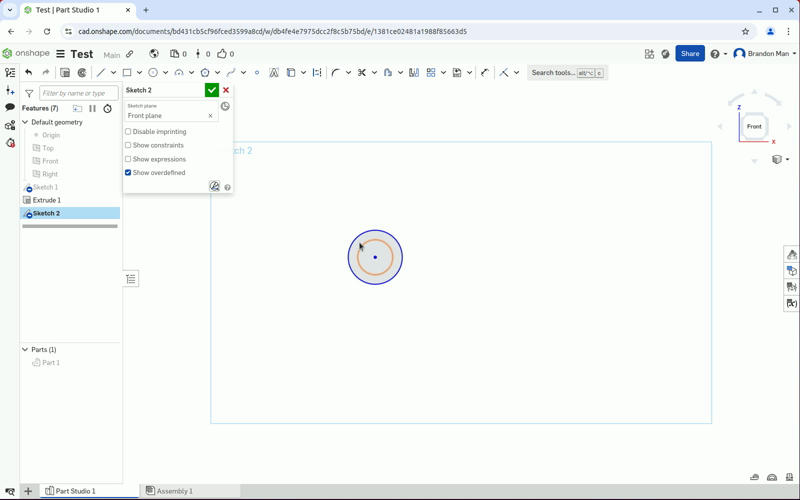
scroll(6)
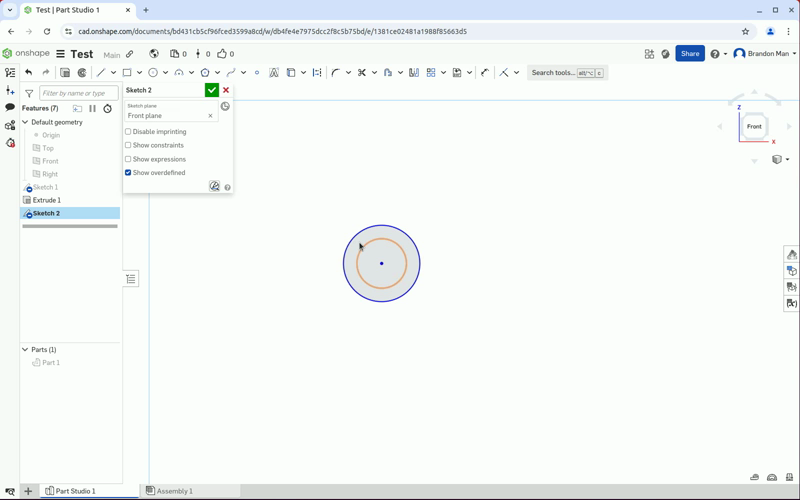
scroll(6)
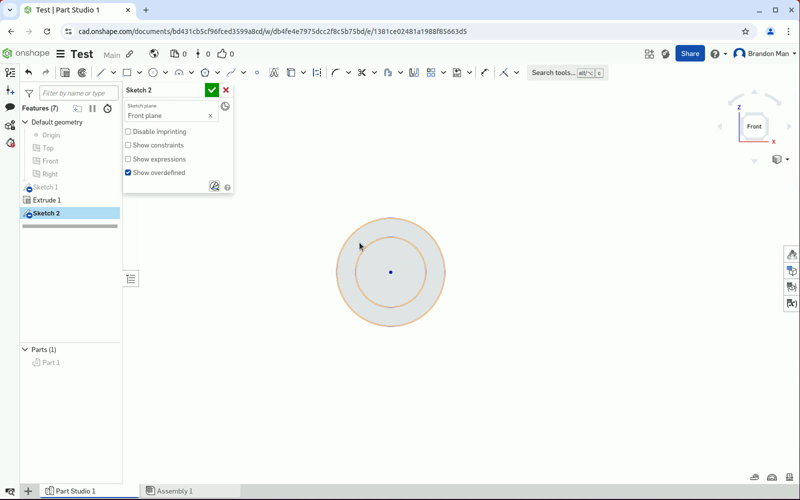
scroll(6)
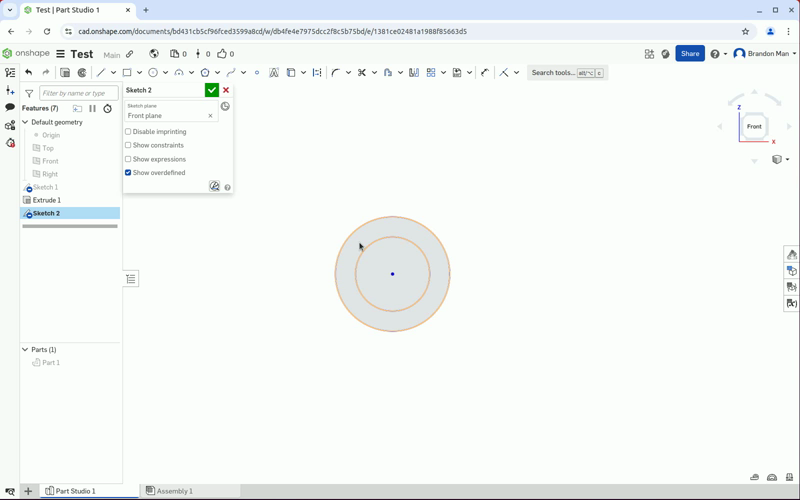
scroll(6)
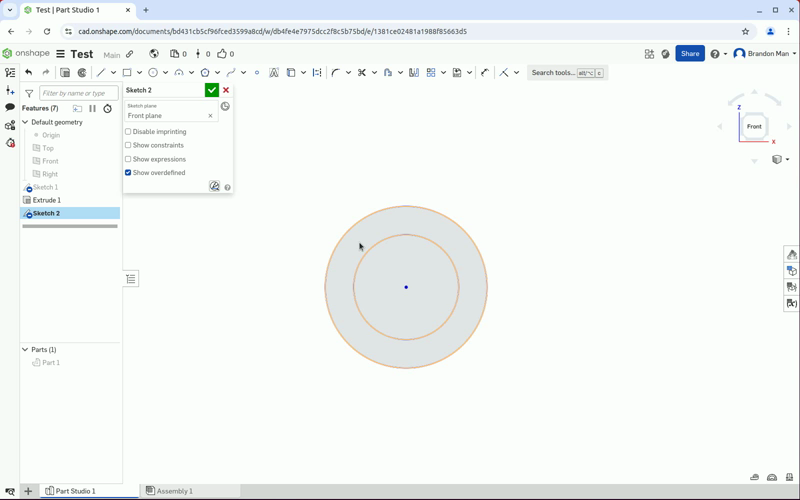
scroll(6)
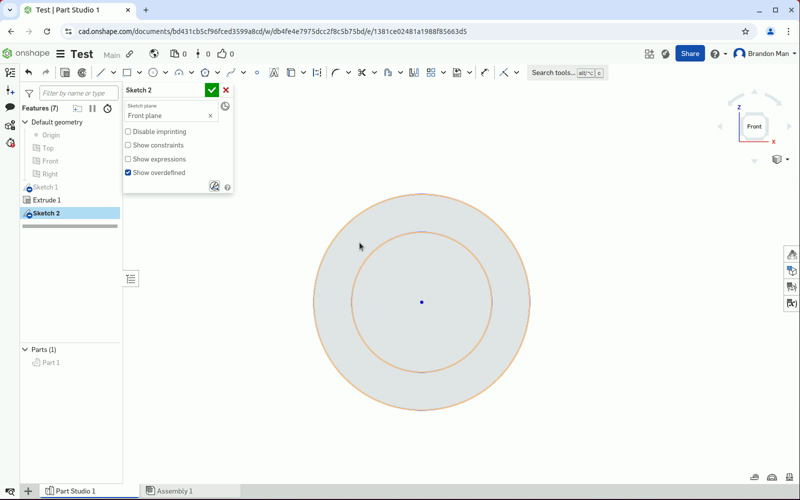
scroll(6)
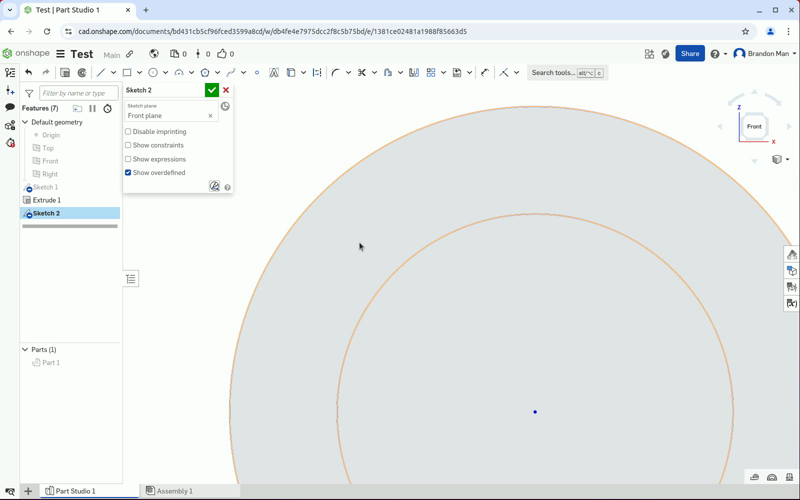
click(359, 242)
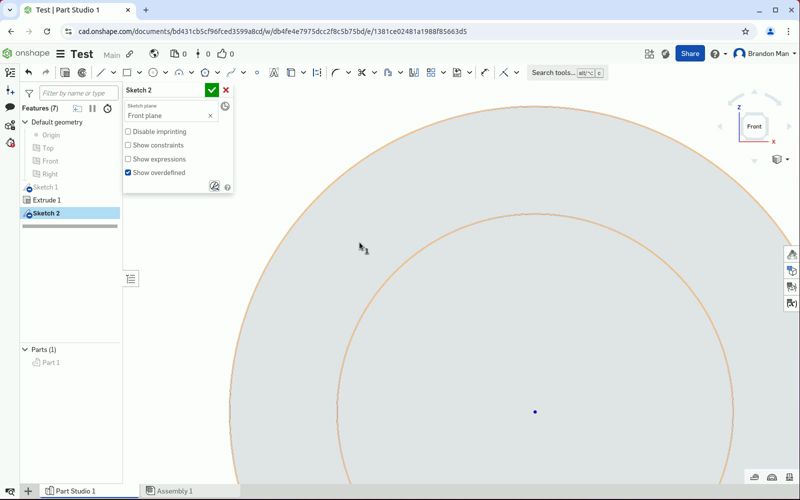
scroll(-6)
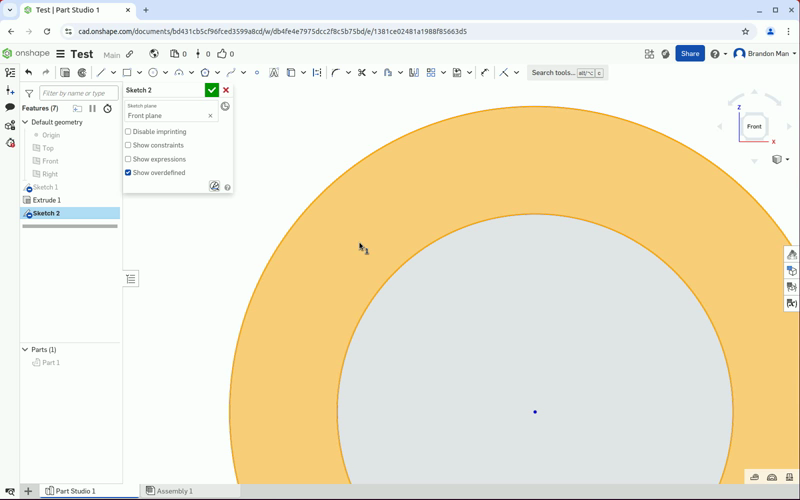
scroll(-6)
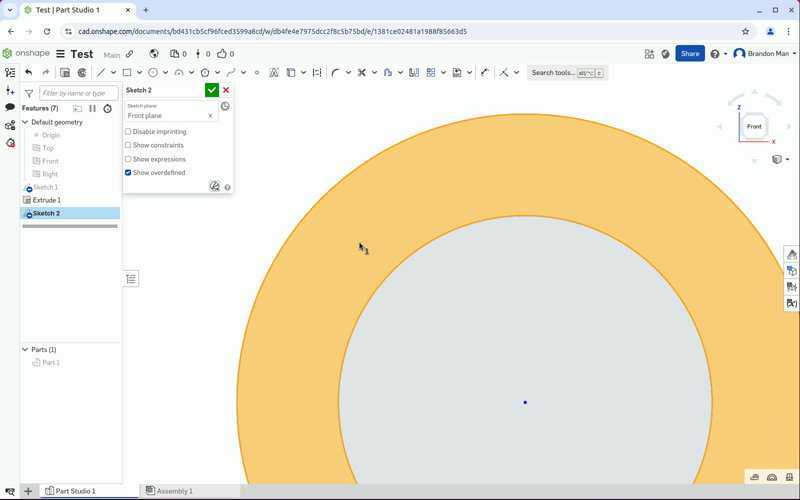
scroll(-6)
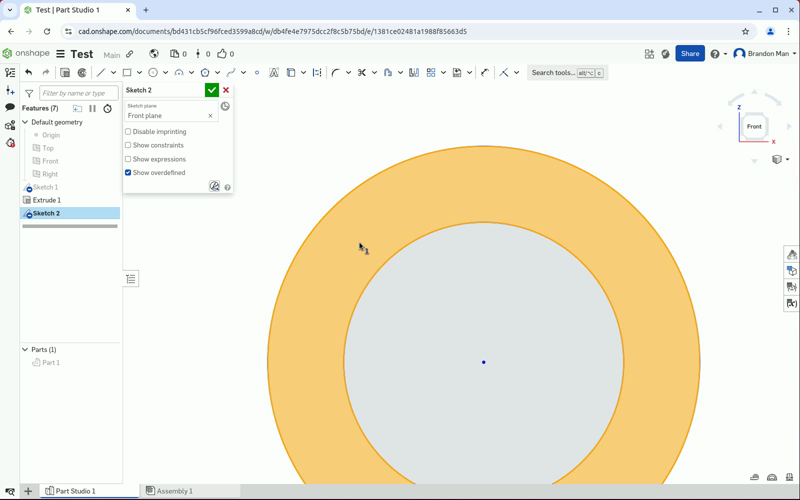
scroll(-6)
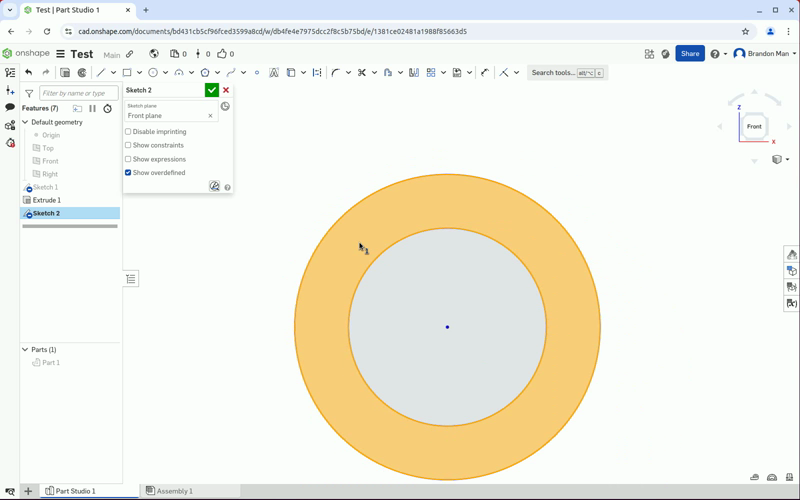
scroll(-6)
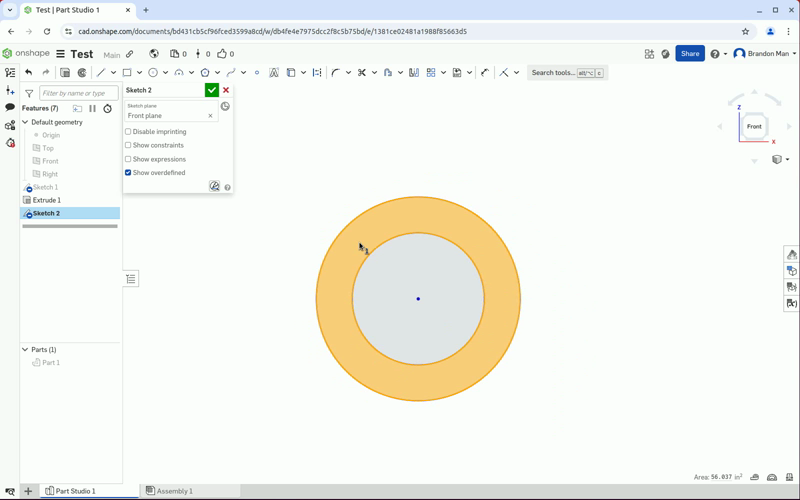
scroll(-6)
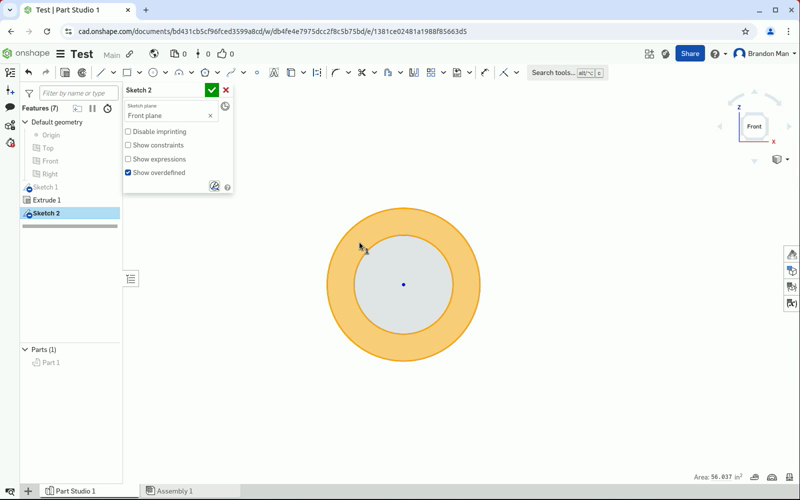
scroll(-6)
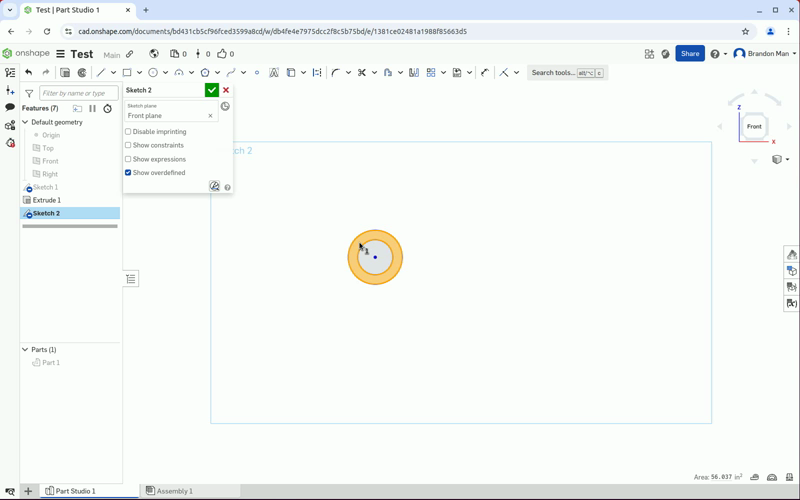
mouse_move(73, 352)
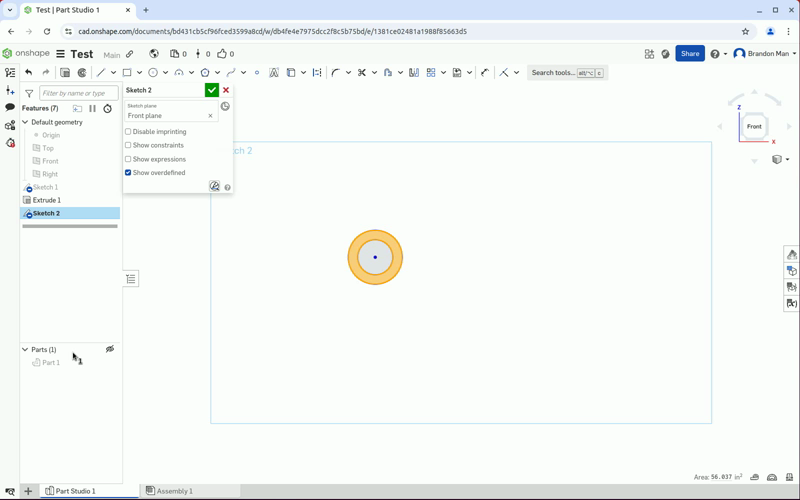
key(shift+y)
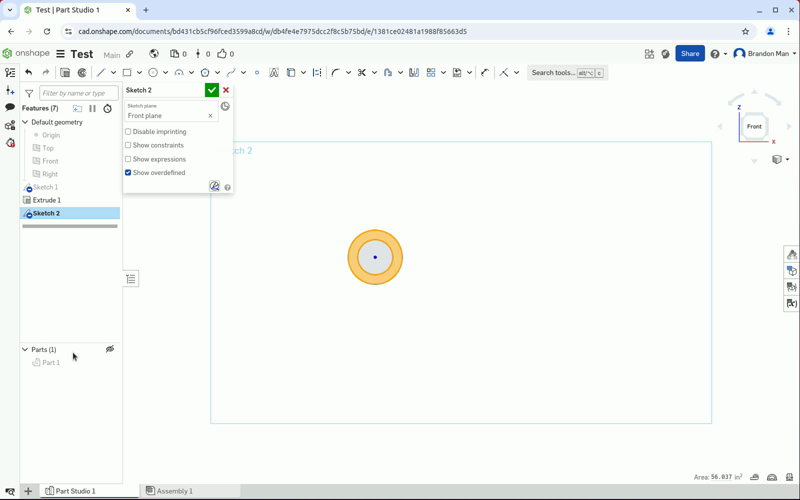
key(shift+e)
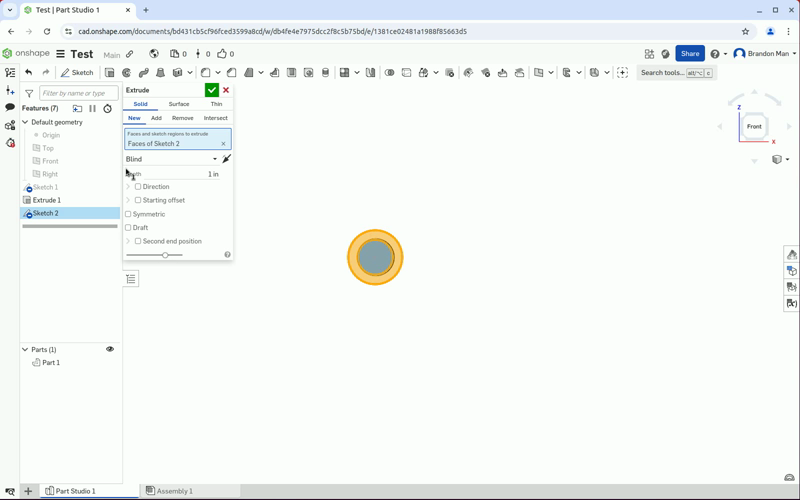
mouse_move(143, 106)
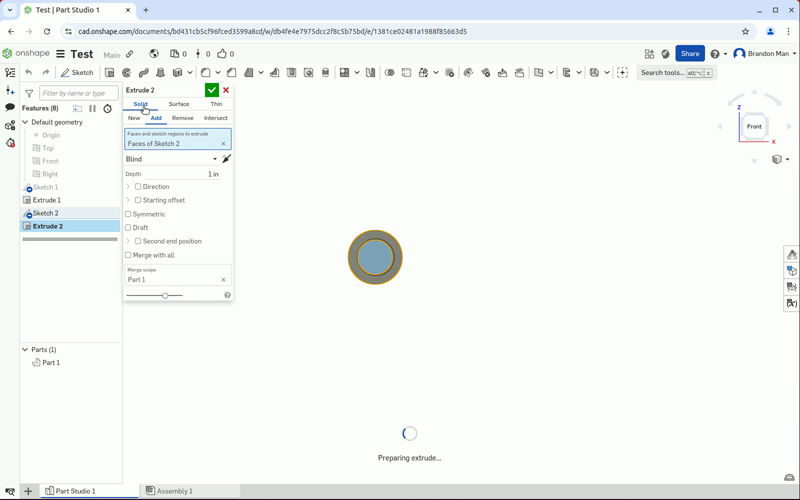
click(143, 106)
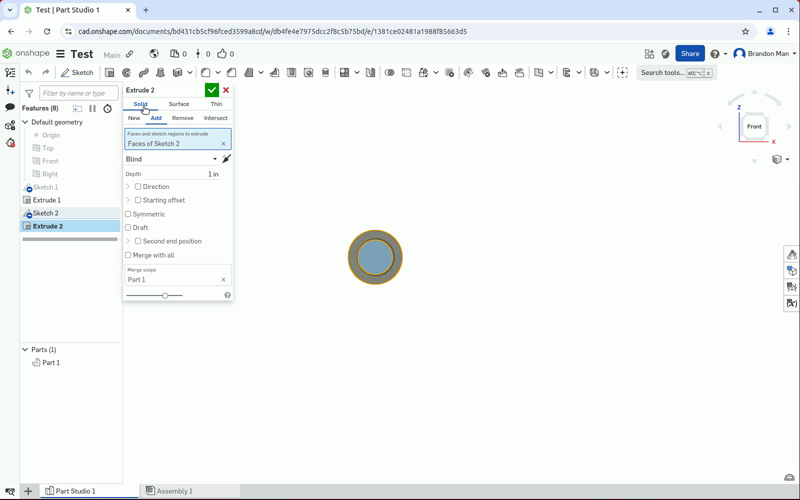
mouse_move(137, 120)
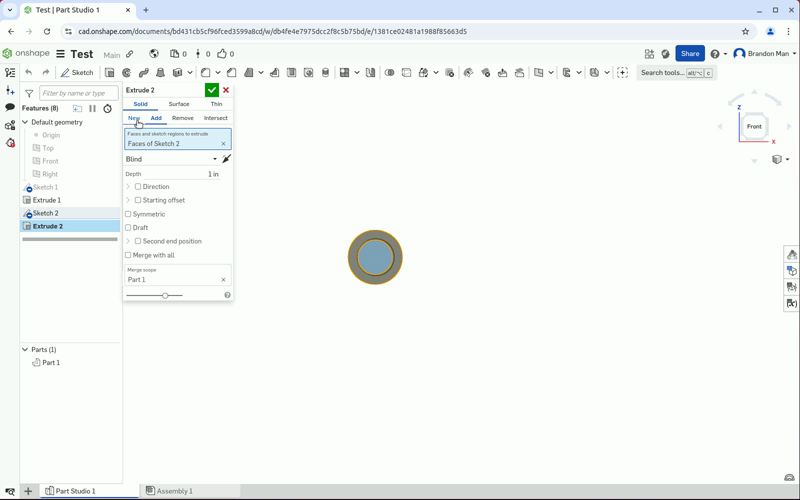
click(137, 120)
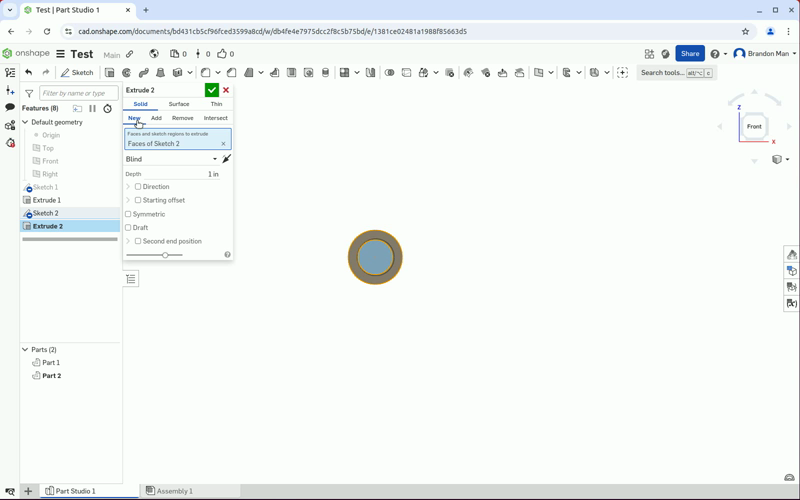
key(tab, 4)
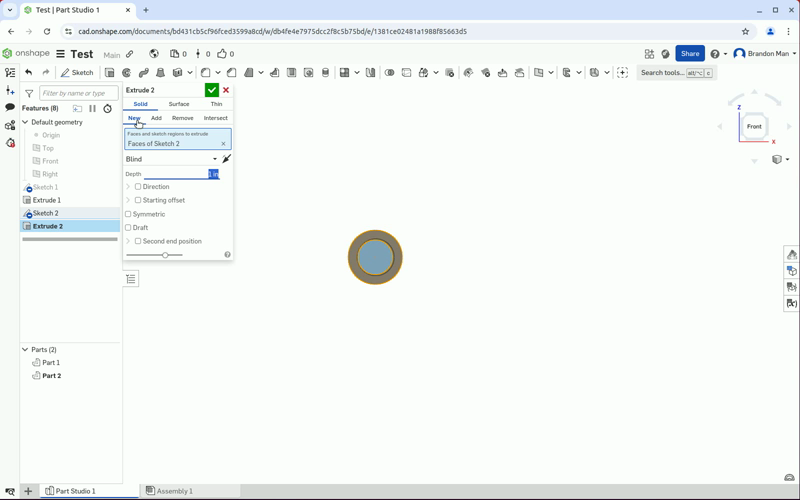
text(-1.204)
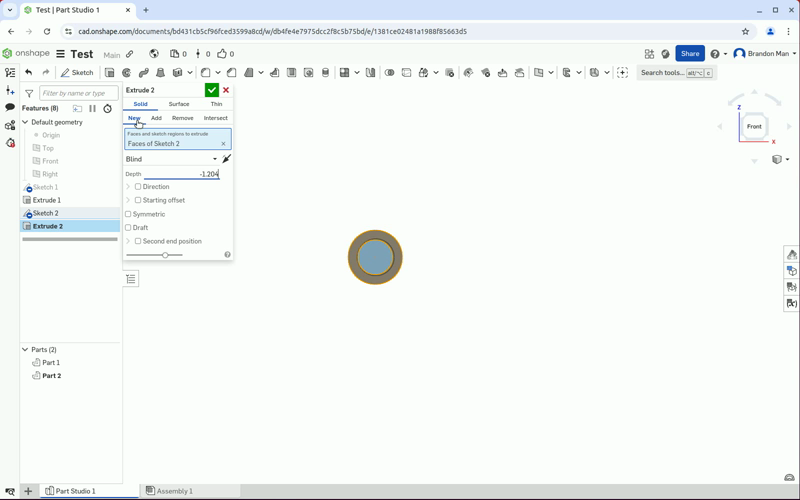
key(enter)
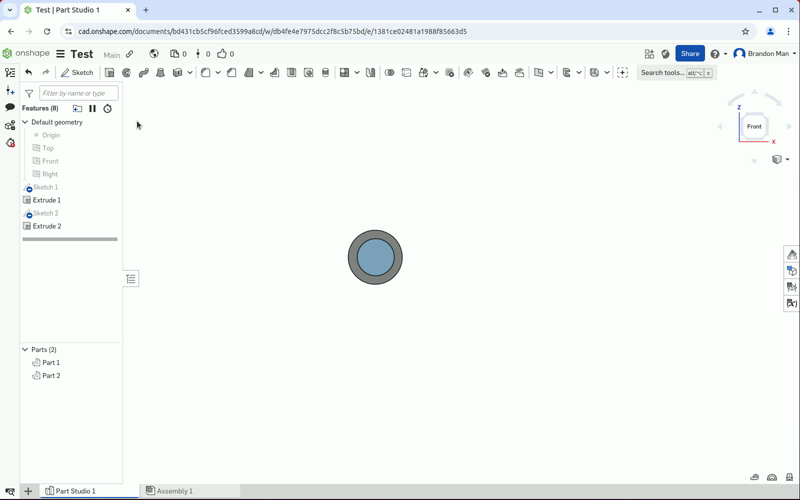
key(shift+h)
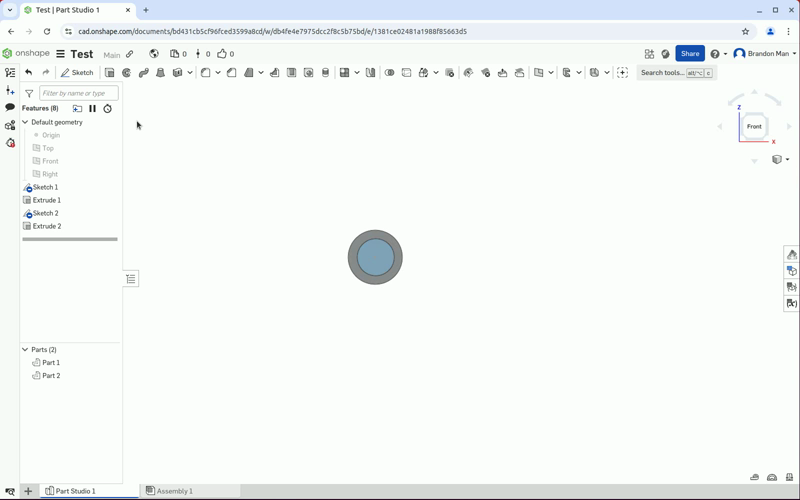
key(shift+h)
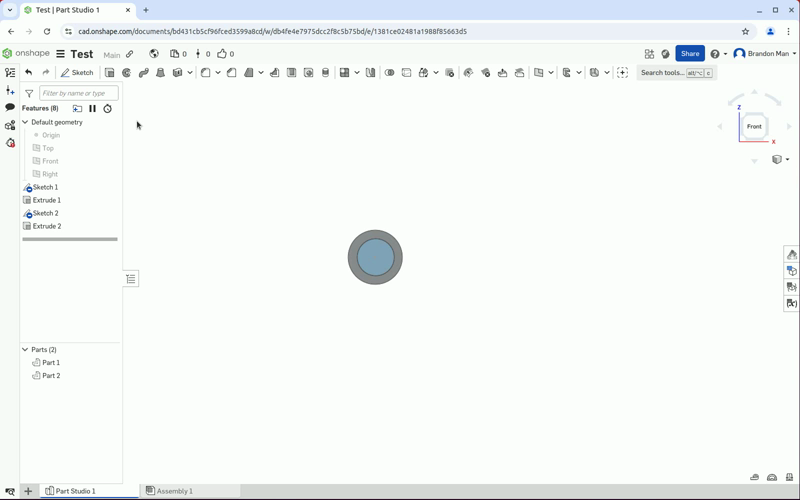
key(shift+7)
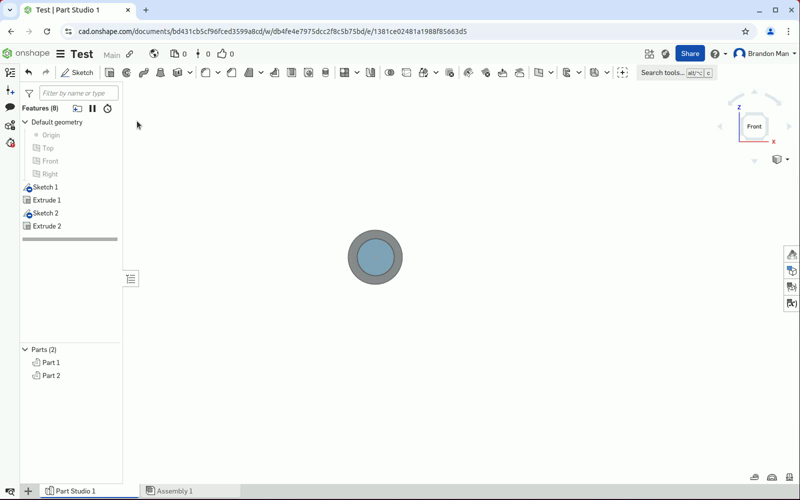
key(left, 2)
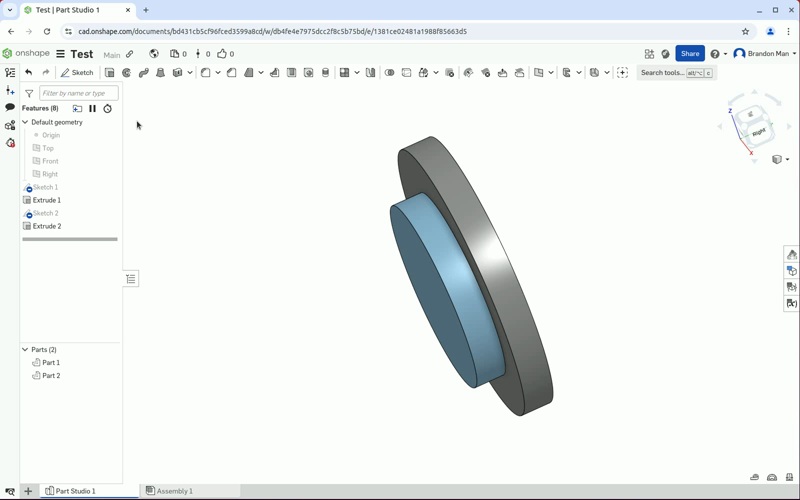
key(down, 2)
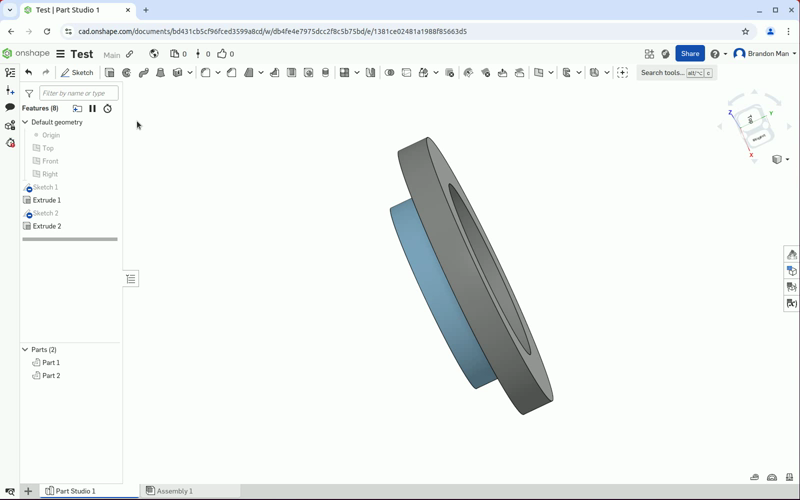
key(up, 2)
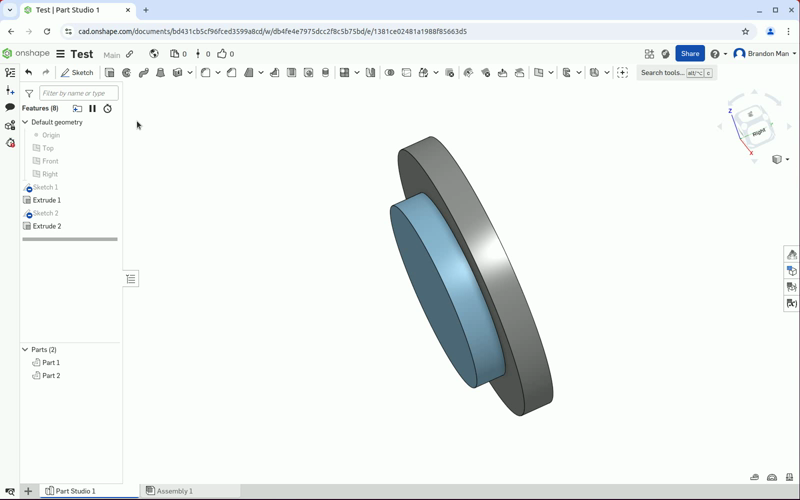
key(right, 2)
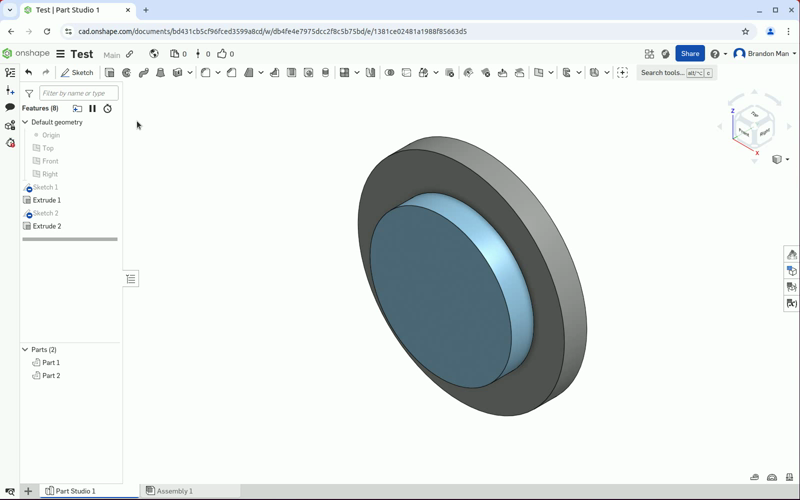
mouse_move(73, 189)
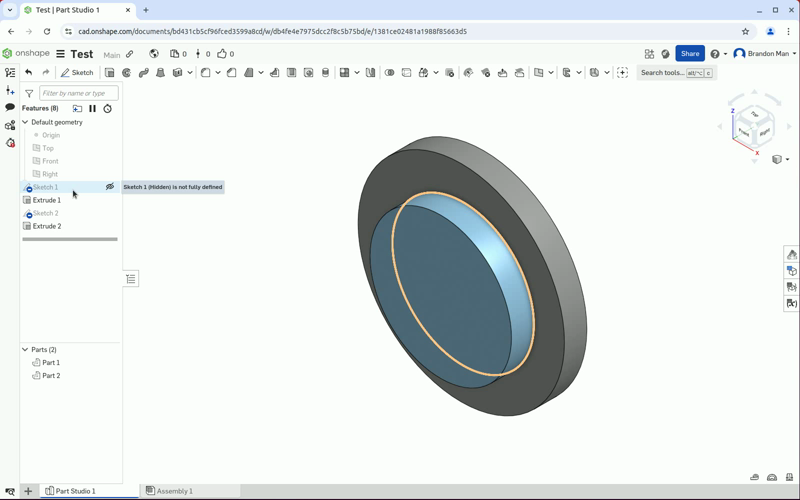
click(73, 189)